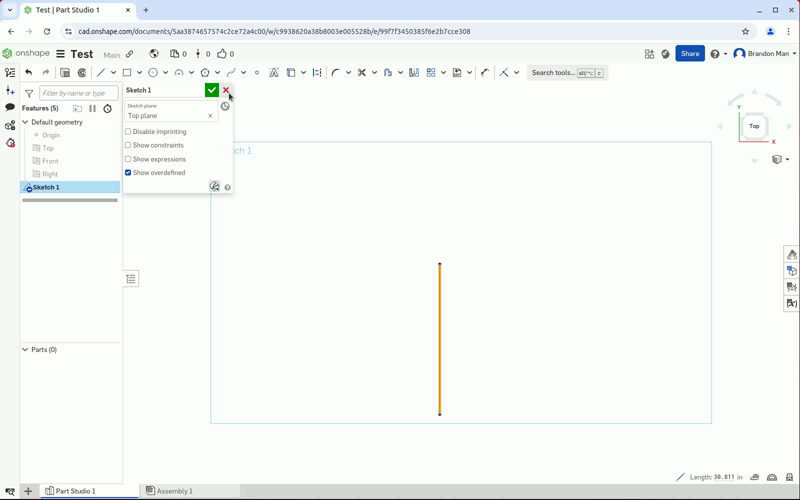
key(shift+h)
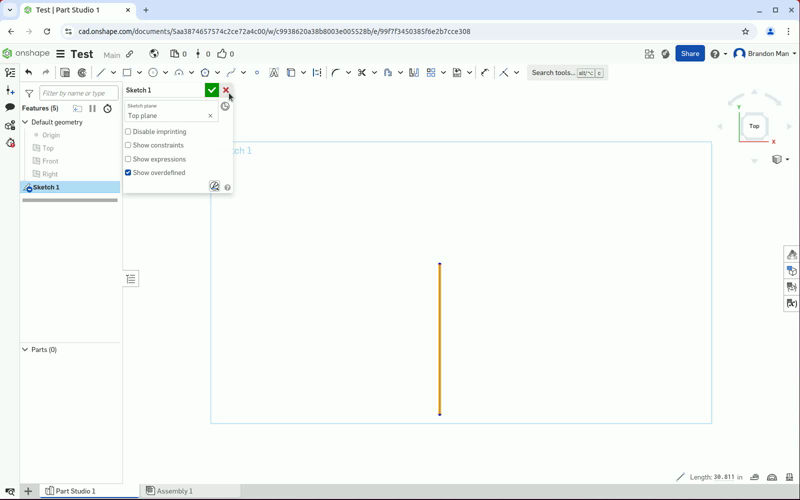
key(shift+s)
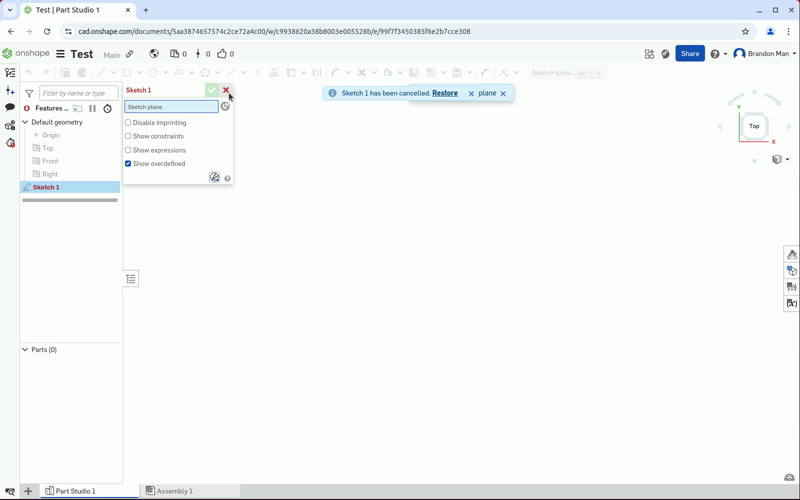
mouse_move(73, 150)
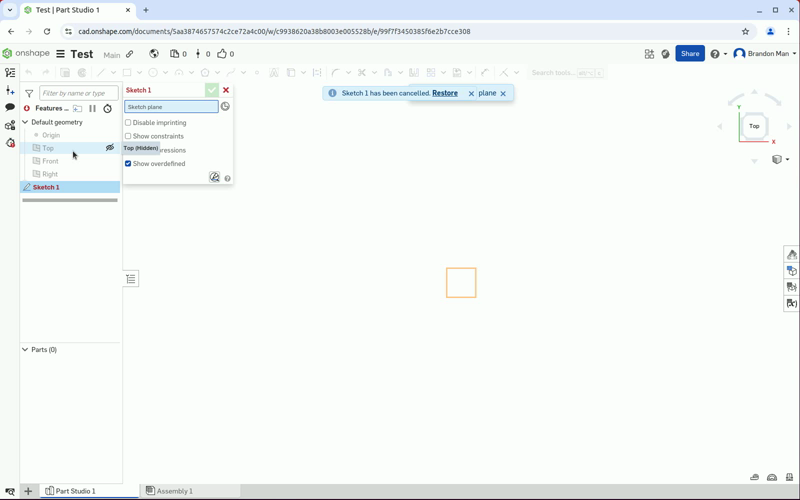
click(73, 150)
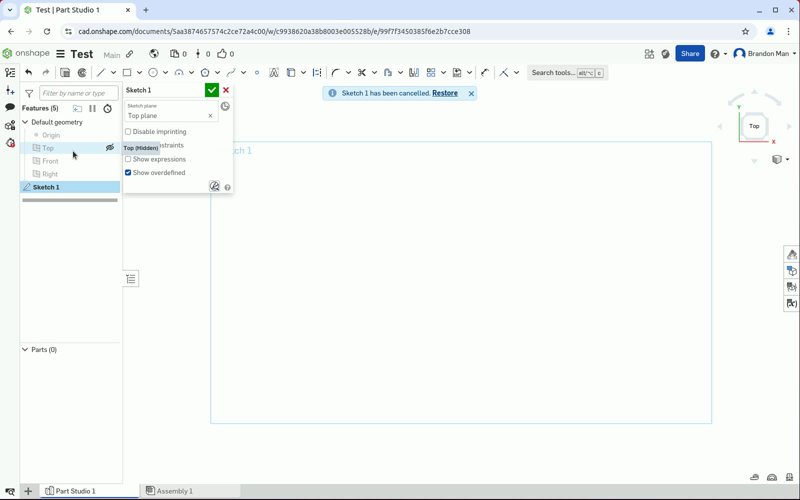
mouse_move(73, 352)
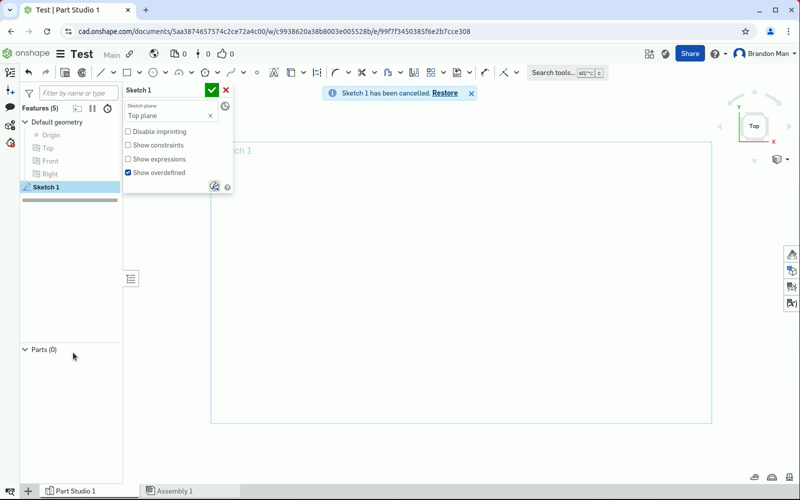
key(y)
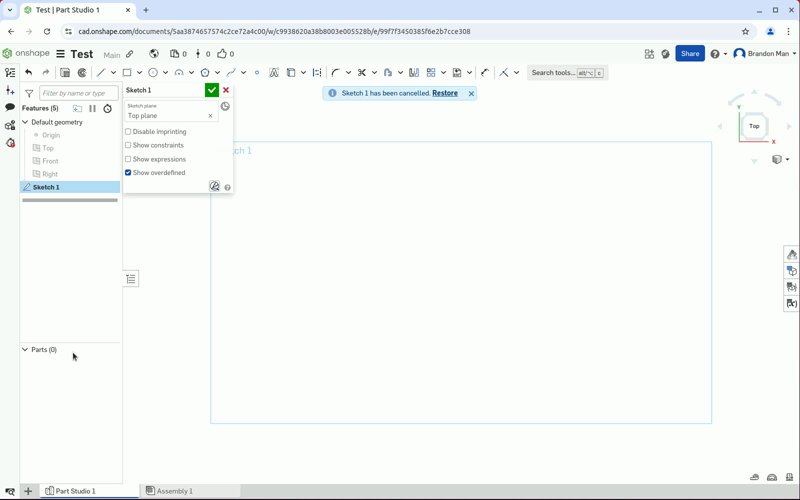
key(c)
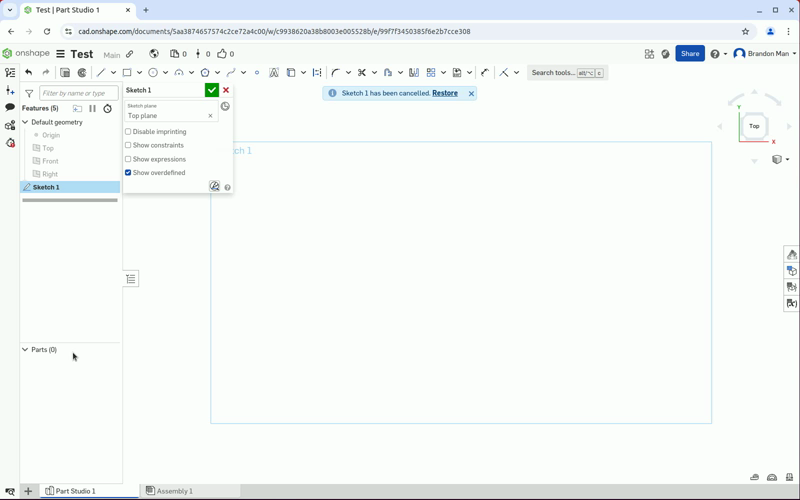
key_down(shift)
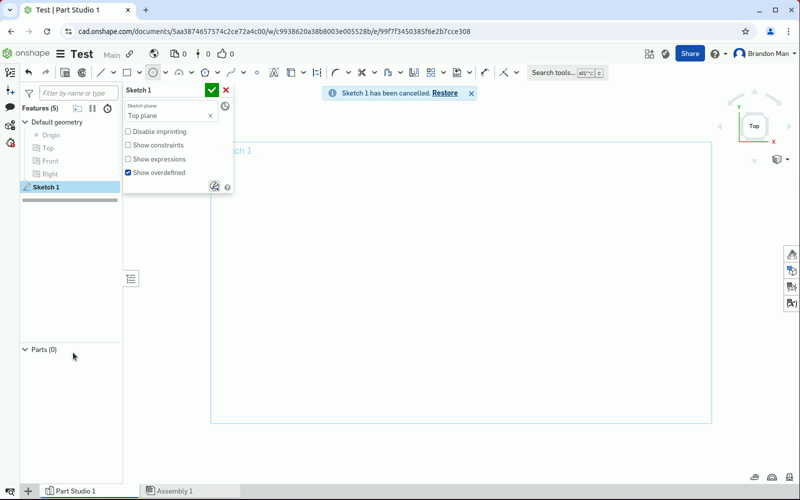
mouse_move(461, 373)
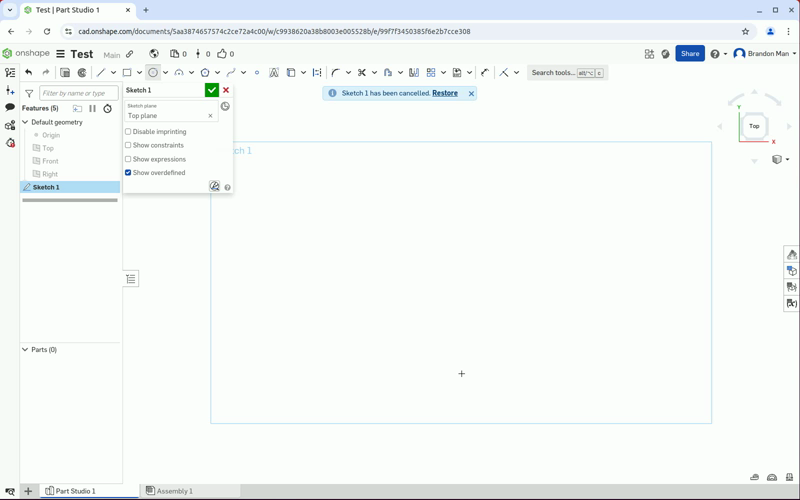
click(461, 373)
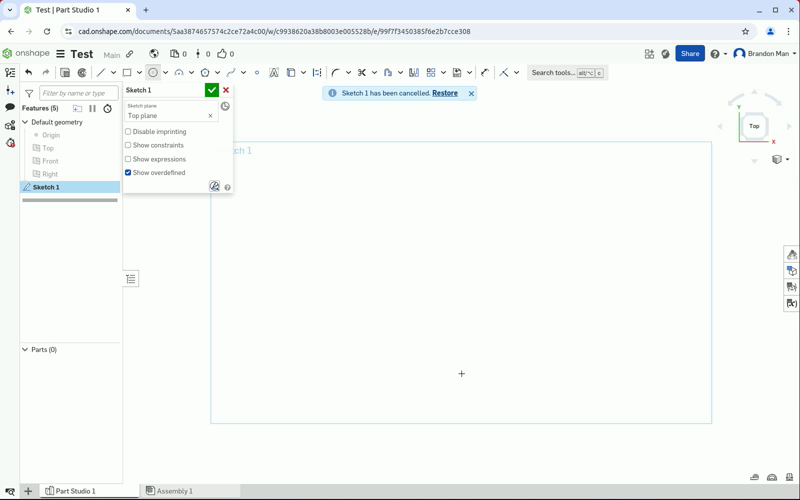
key_up(shift)
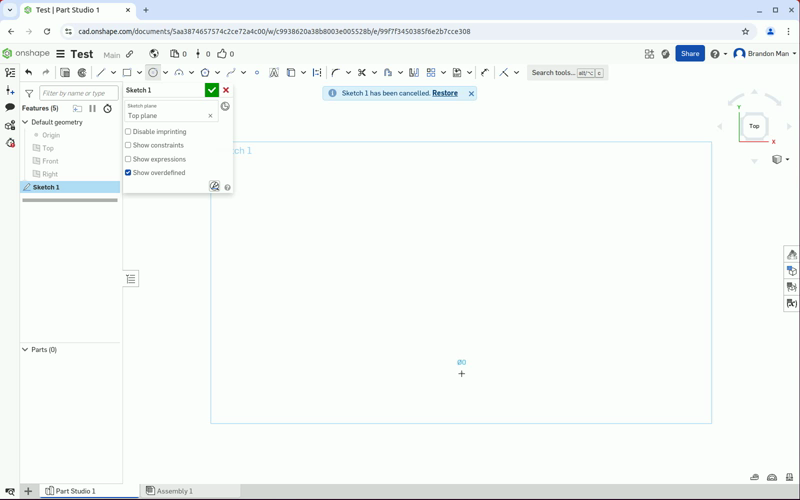
mouse_move(477, 373)
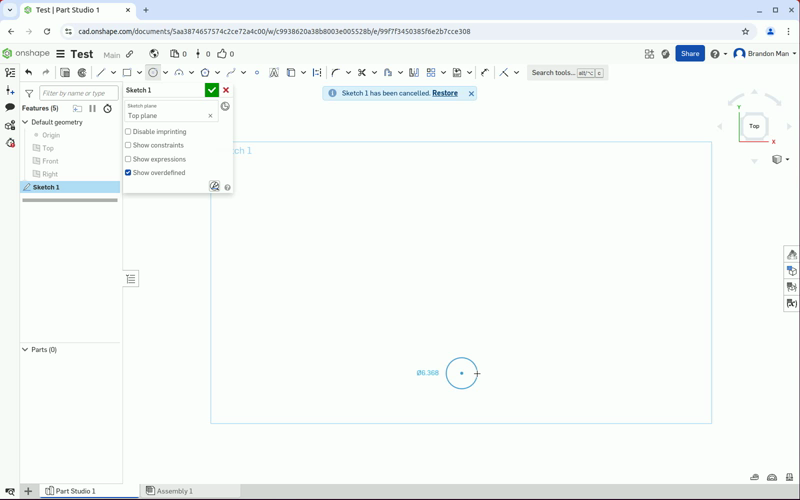
click(477, 373)
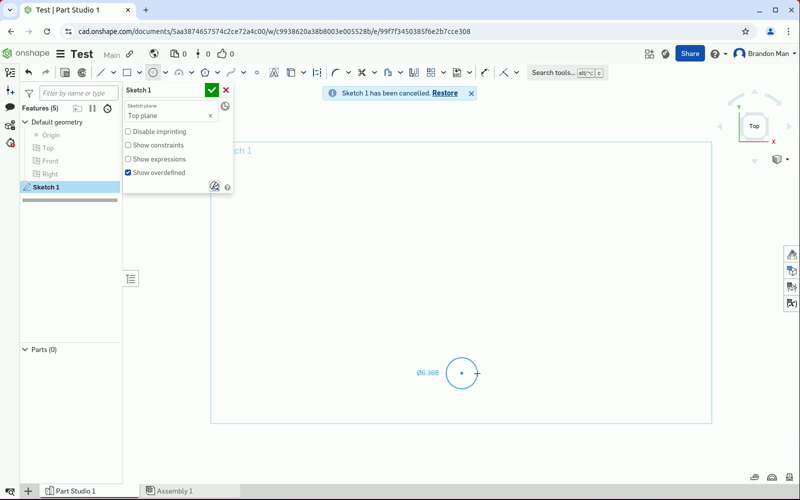
key(esc)
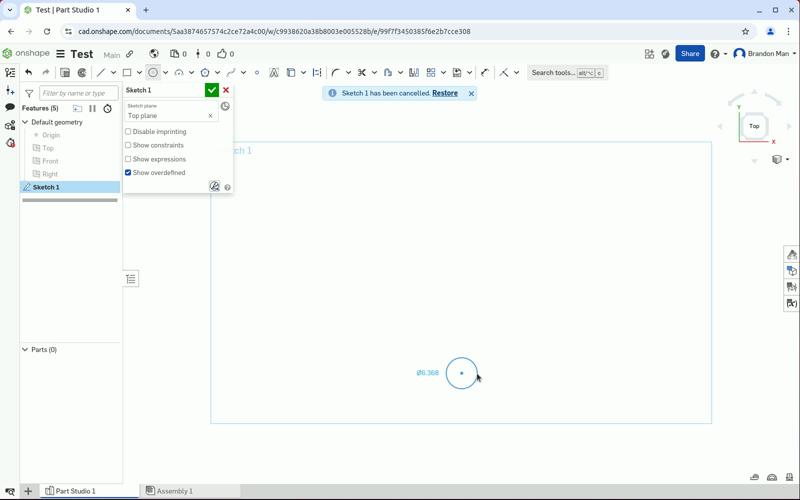
mouse_move(456, 374)
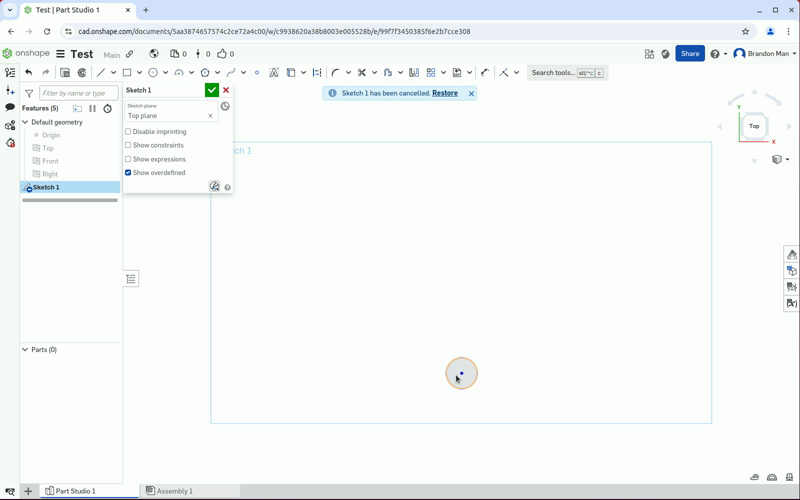
scroll(6)
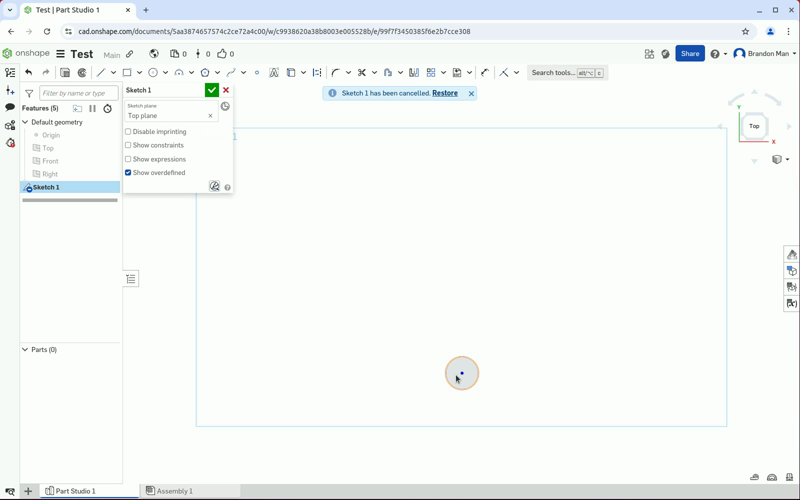
scroll(6)
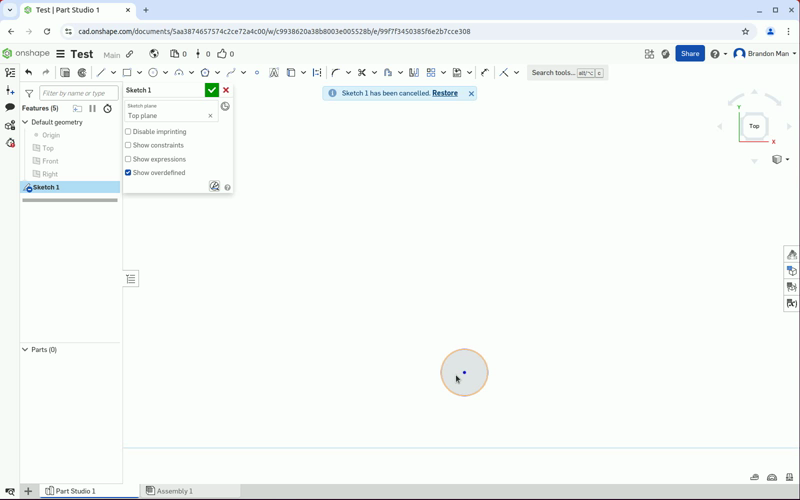
scroll(6)
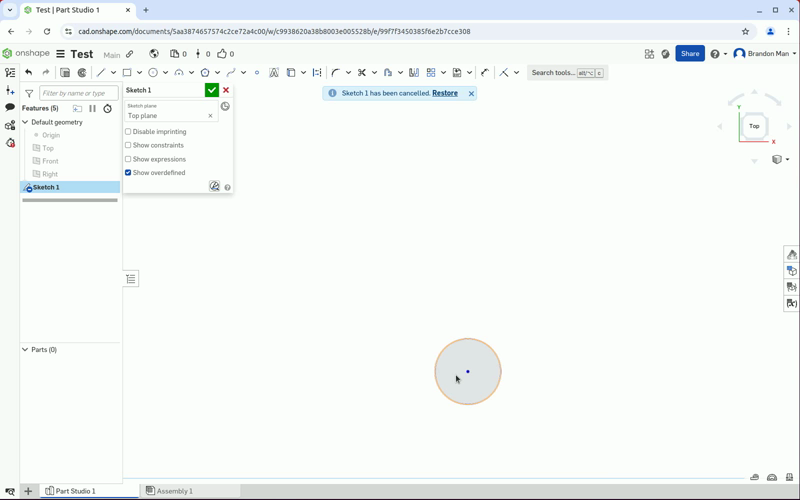
scroll(6)
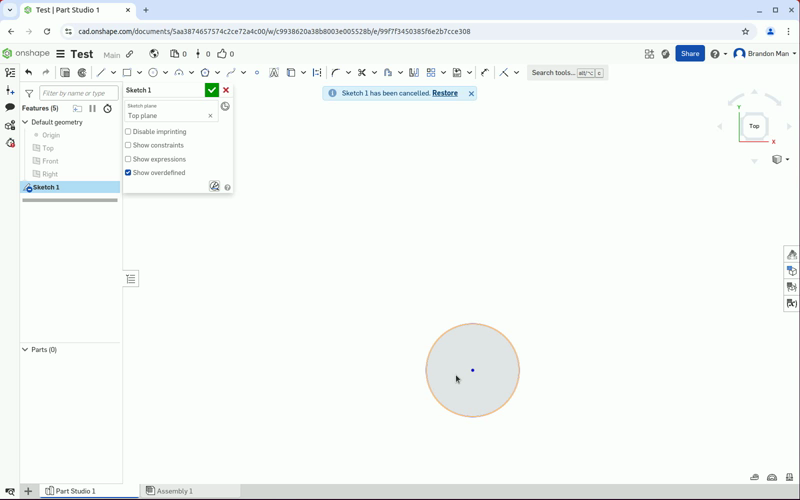
scroll(6)
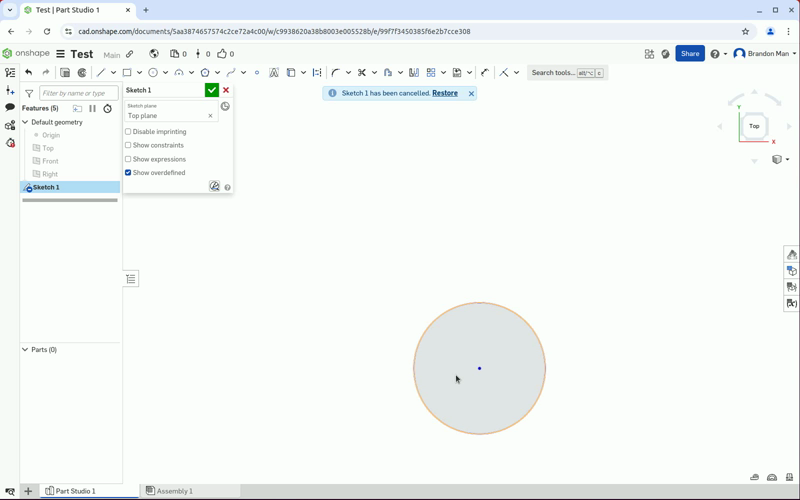
scroll(6)
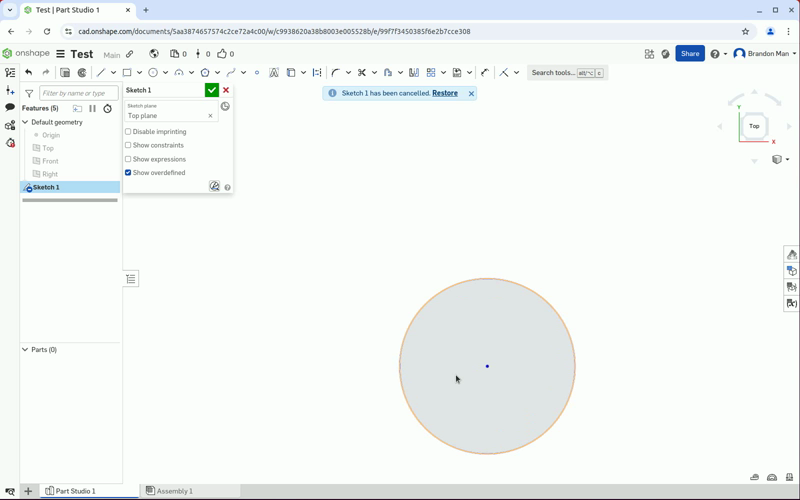
scroll(6)
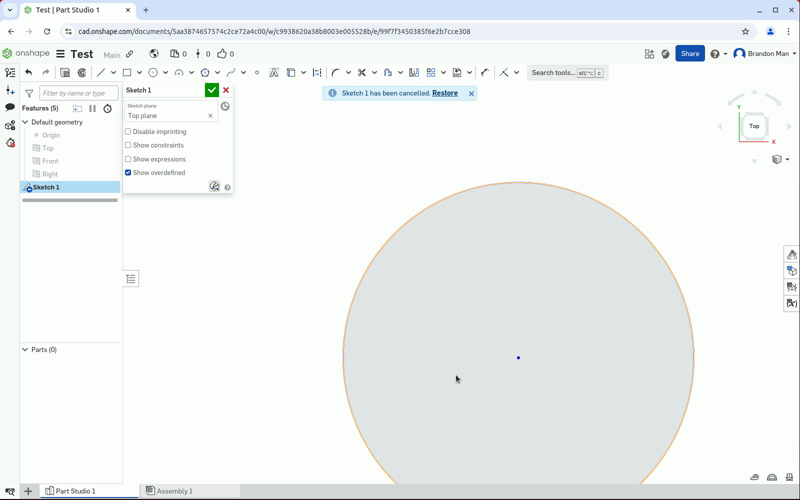
click(456, 374)
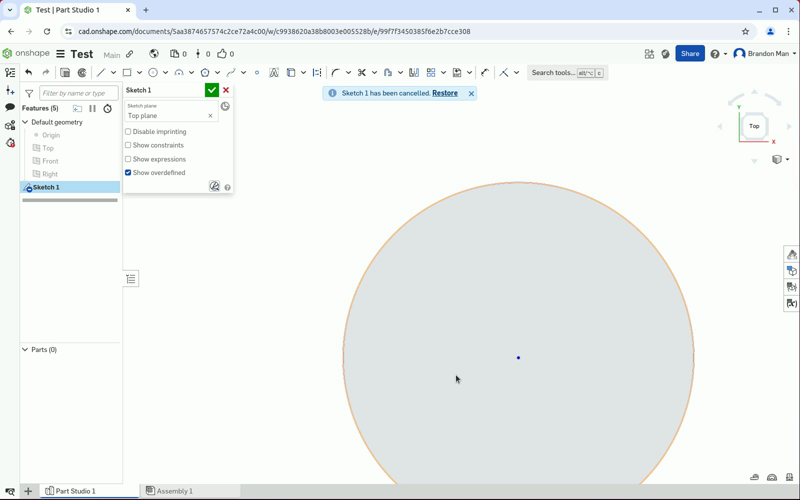
scroll(-6)
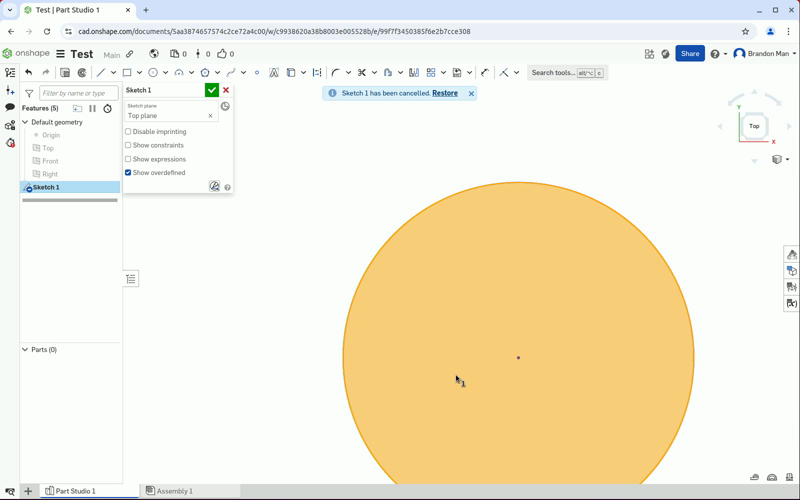
scroll(-6)
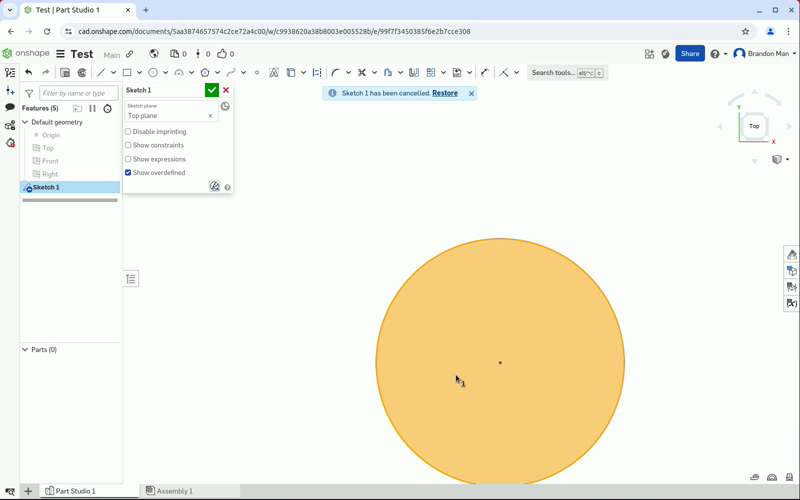
scroll(-6)
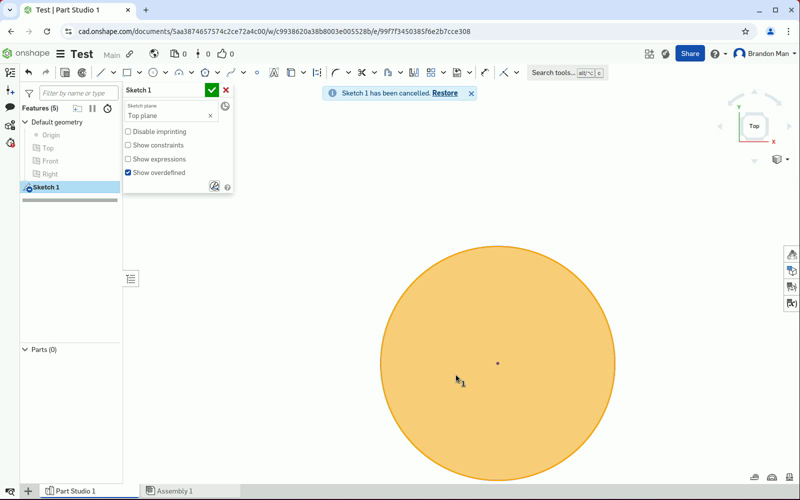
scroll(-6)
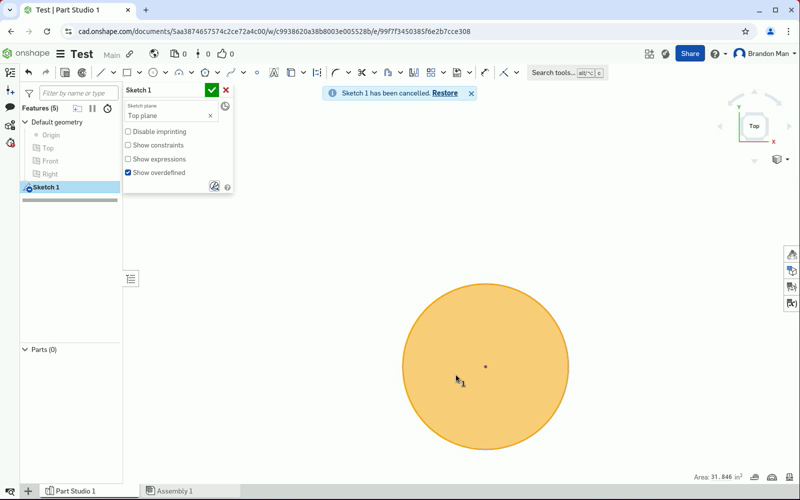
scroll(-6)
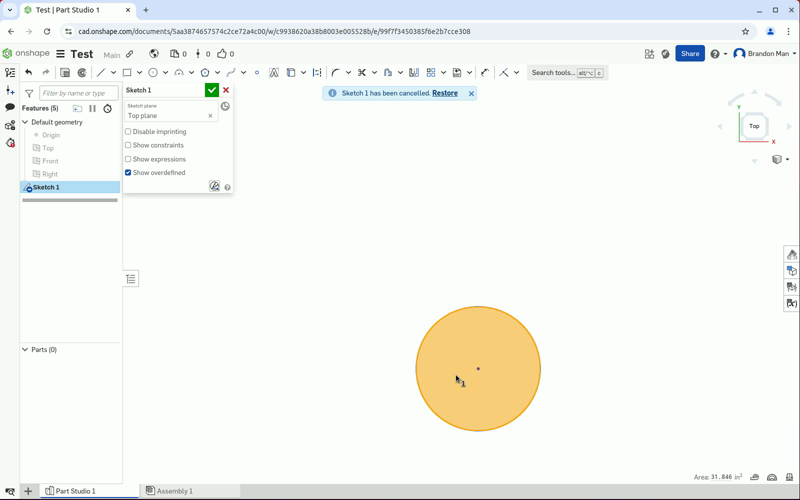
scroll(-6)
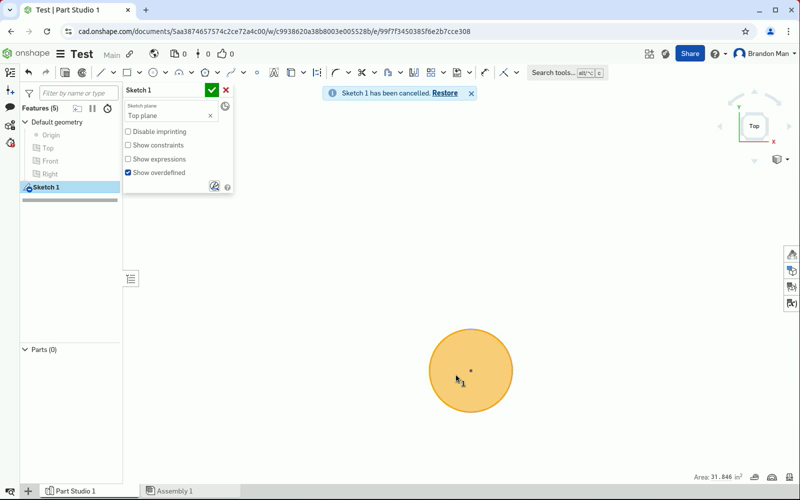
scroll(-6)
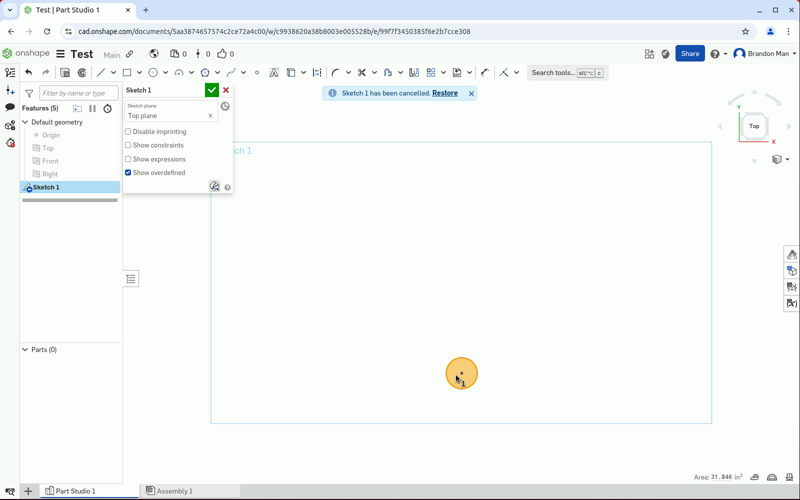
mouse_move(73, 352)
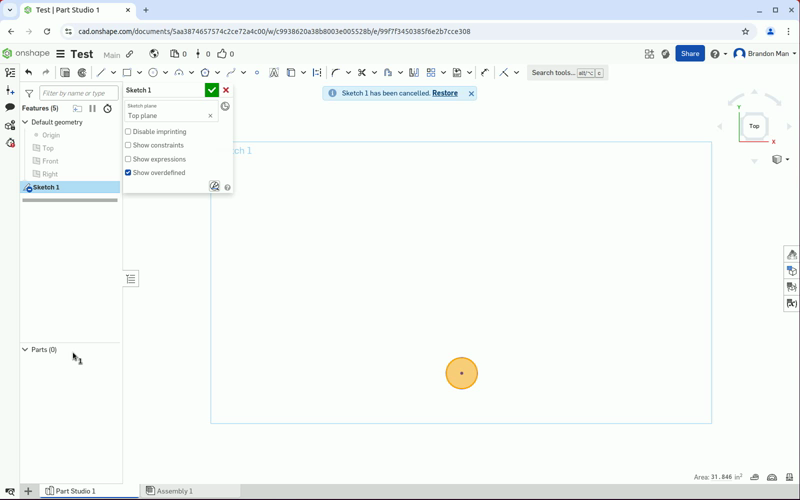
key(shift+y)
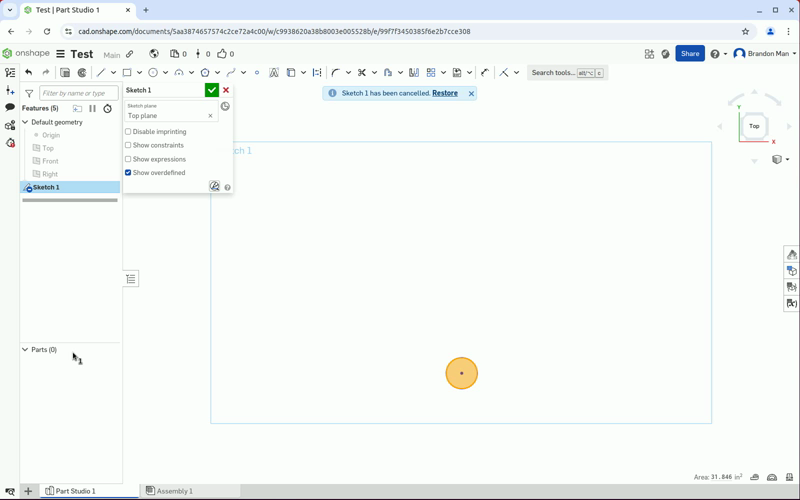
key(shift+e)
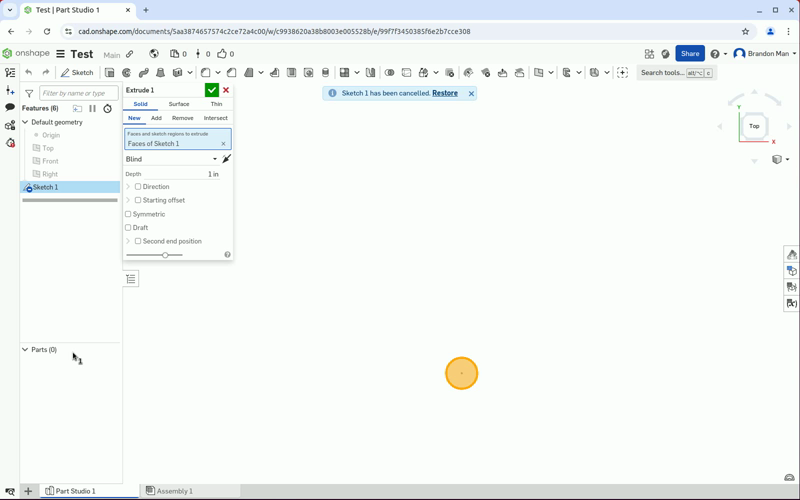
mouse_move(143, 106)
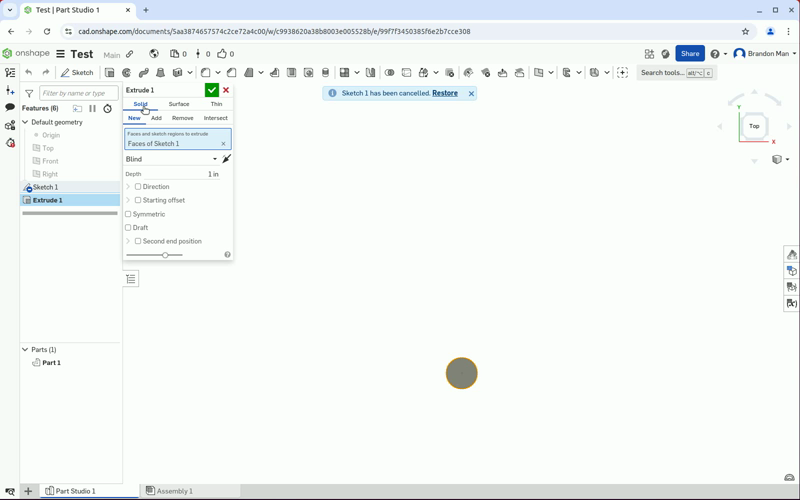
click(143, 106)
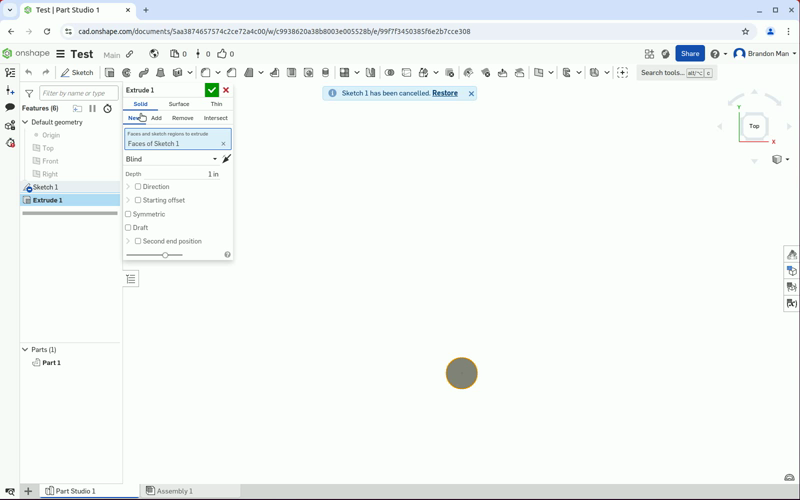
mouse_move(137, 120)
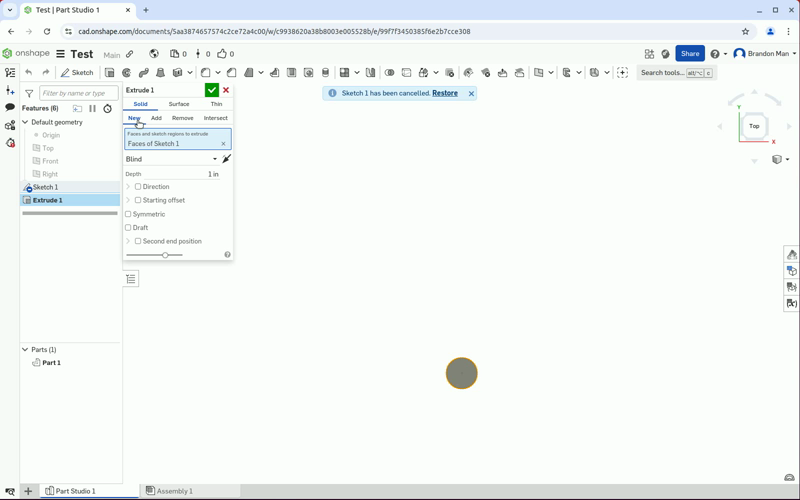
click(137, 120)
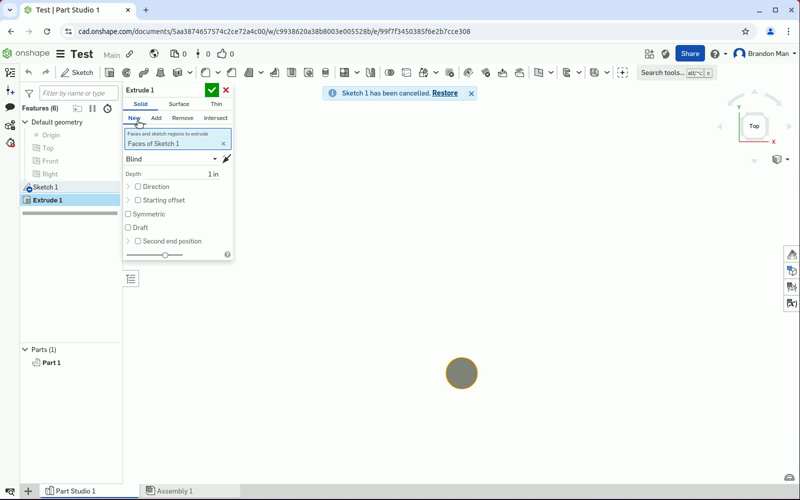
key(tab, 4)
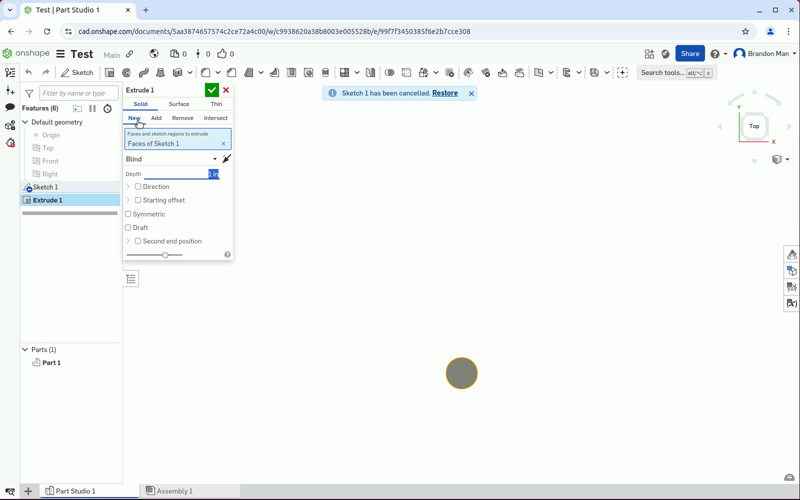
text(23.108)
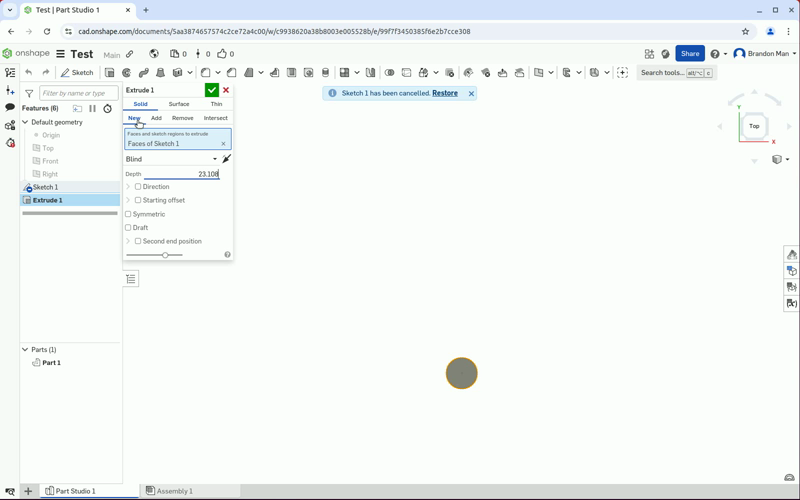
key(enter)
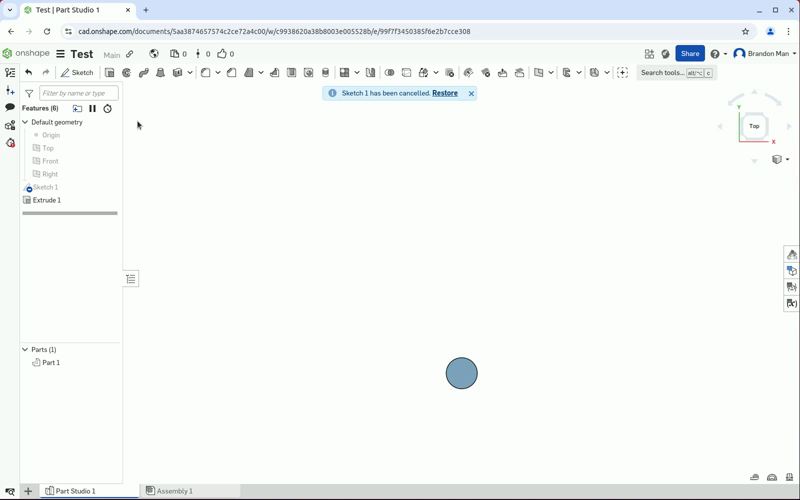
key(shift+h)
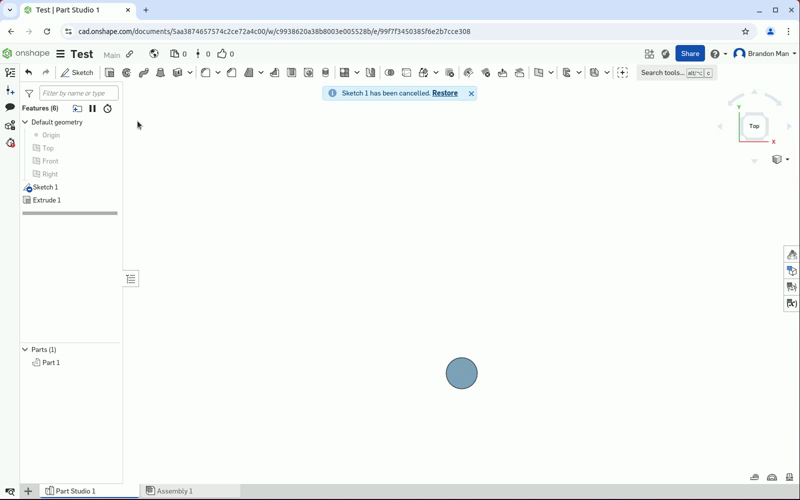
key(shift+h)
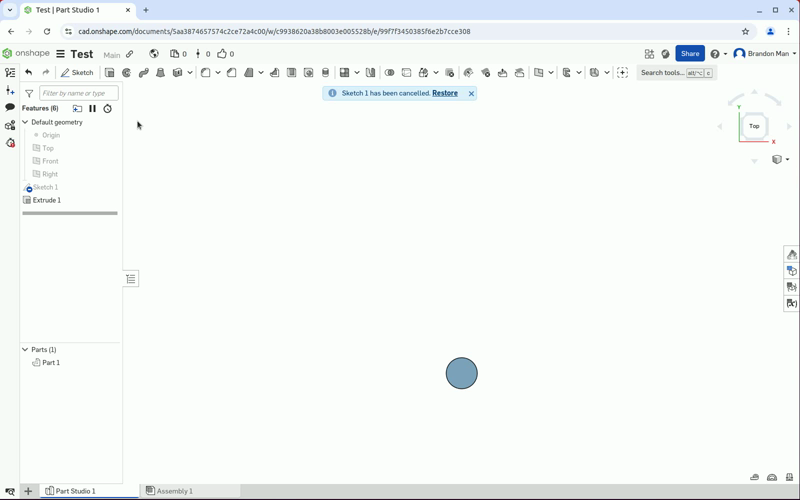
mouse_move(73, 189)
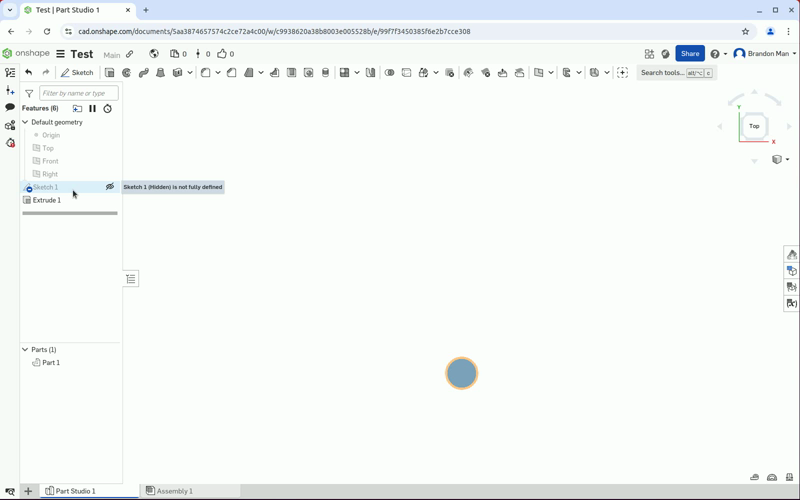
click(73, 189)
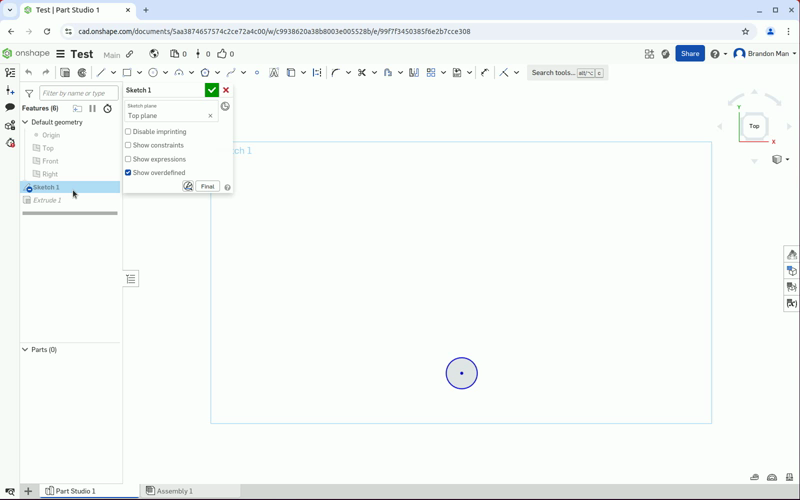
mouse_move(229, 92)
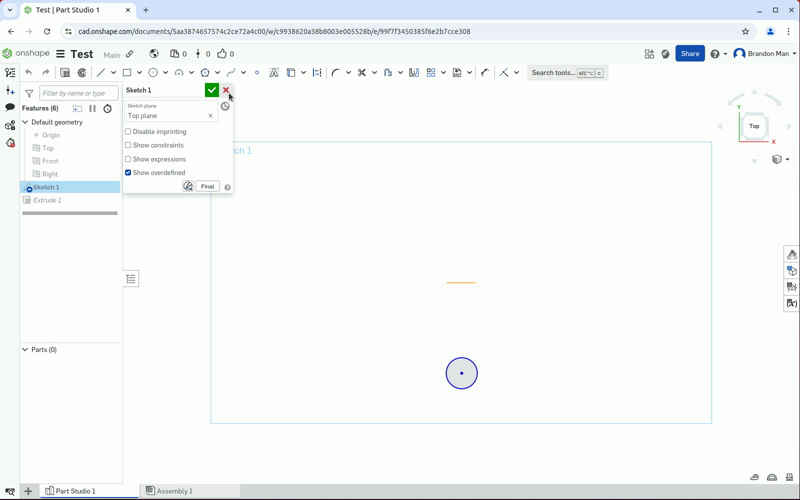
click(229, 92)
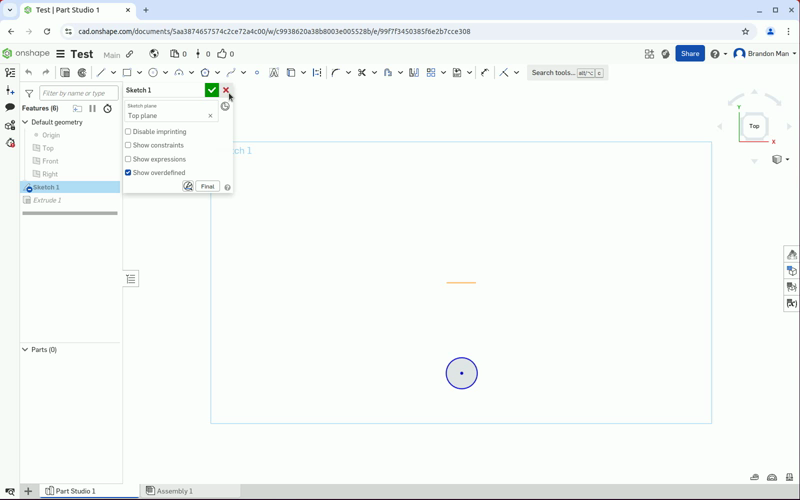
key(shift+s)
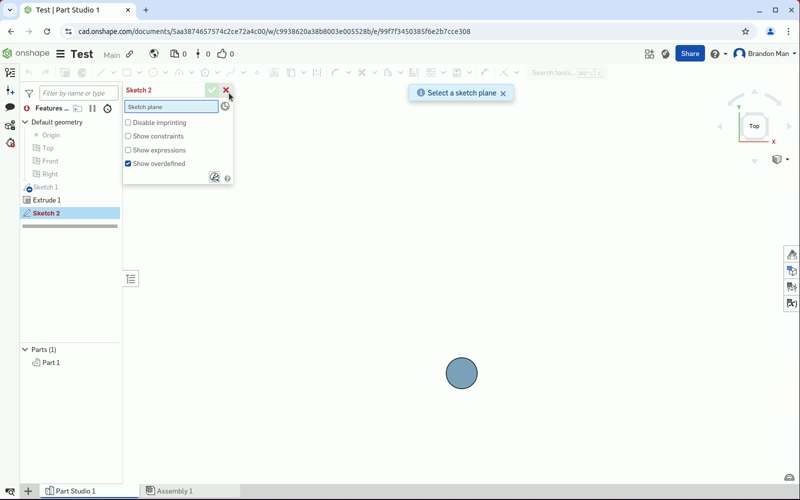
mouse_move(73, 150)
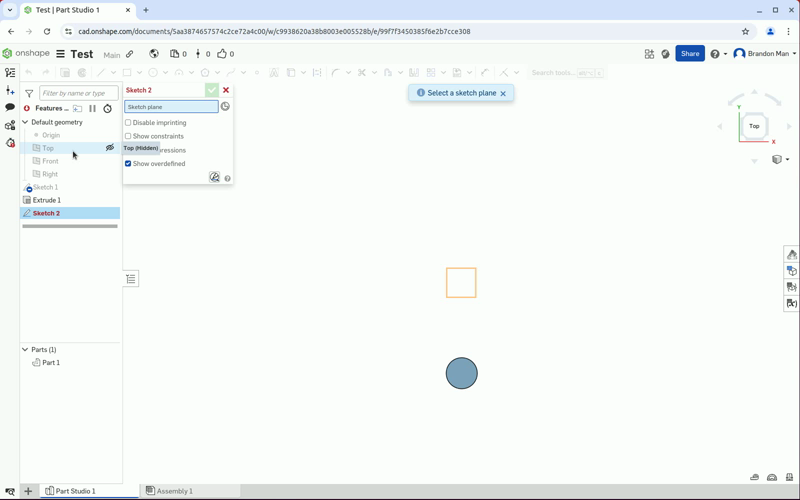
click(73, 150)
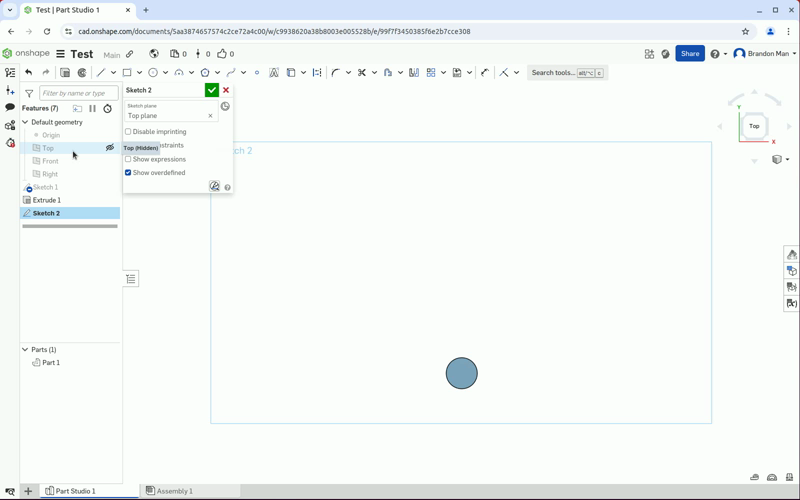
mouse_move(73, 352)
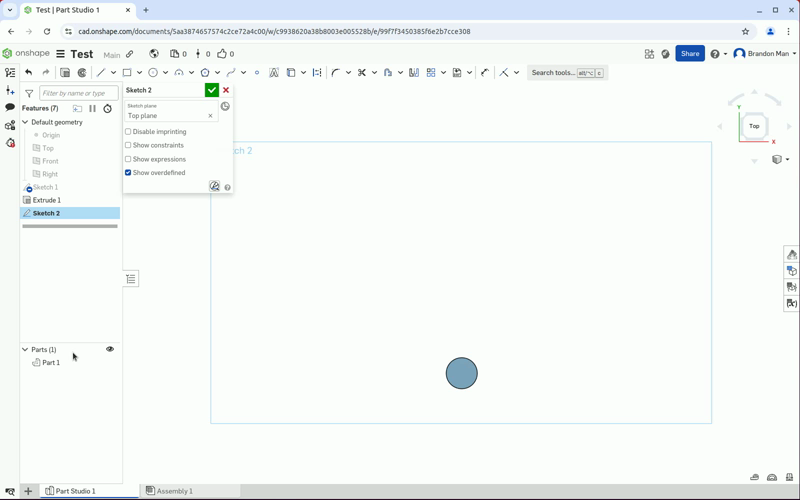
key(y)
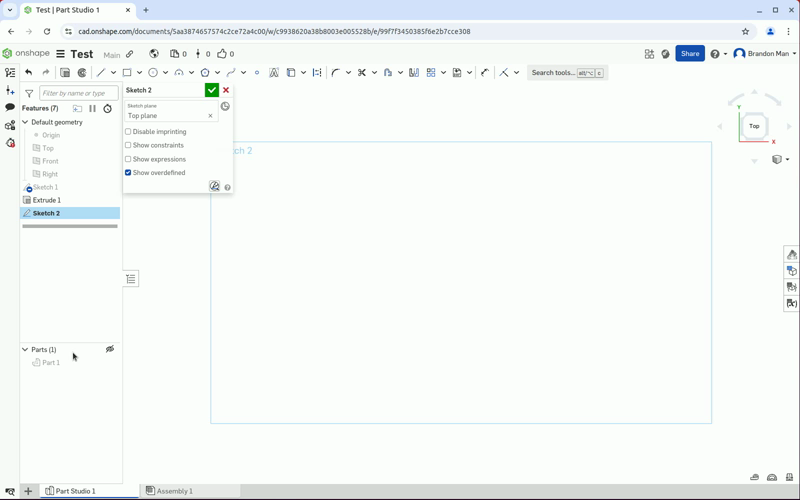
key(c)
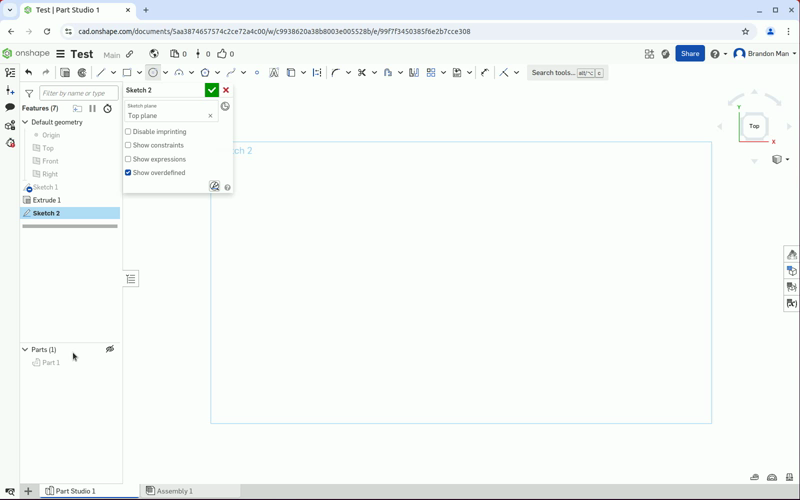
key_down(shift)
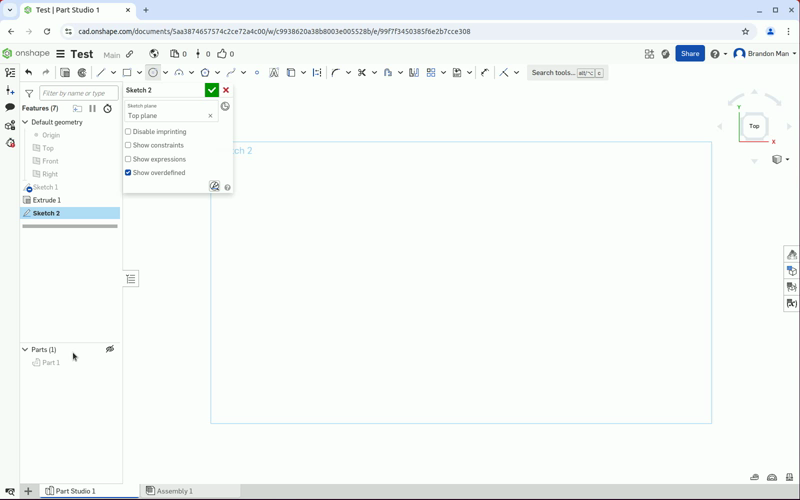
mouse_move(461, 282)
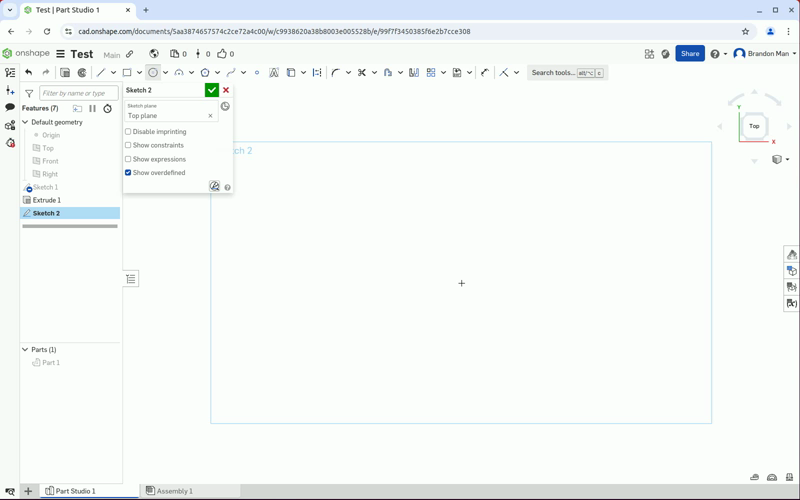
click(461, 282)
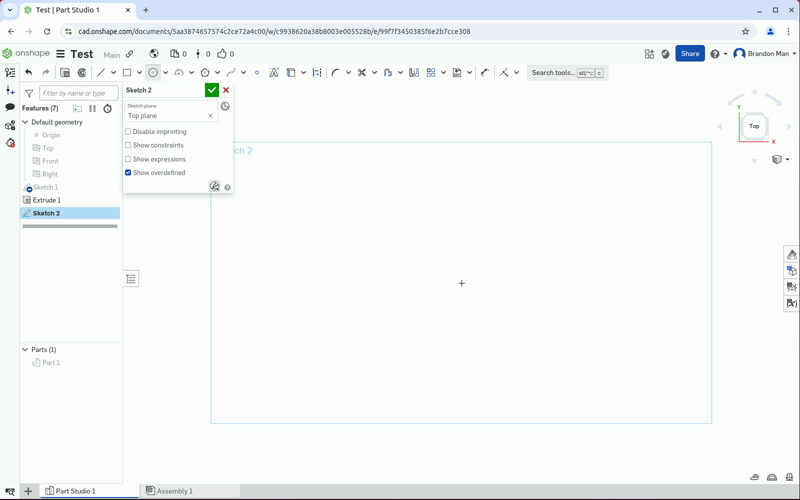
key_up(shift)
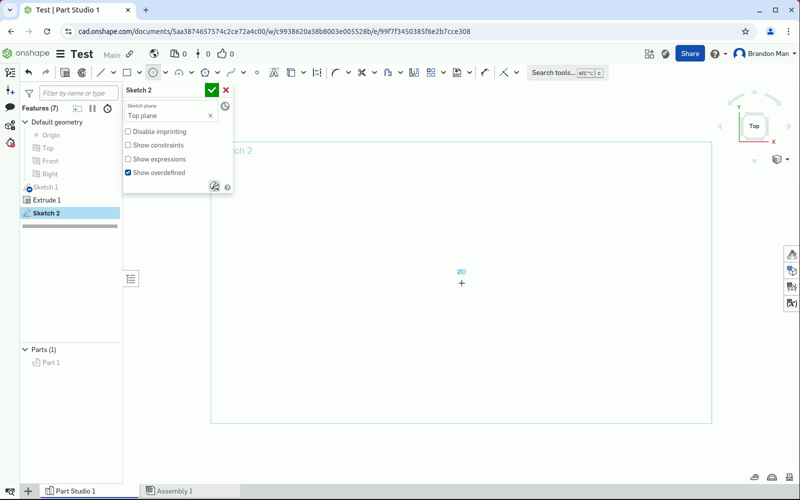
mouse_move(477, 282)
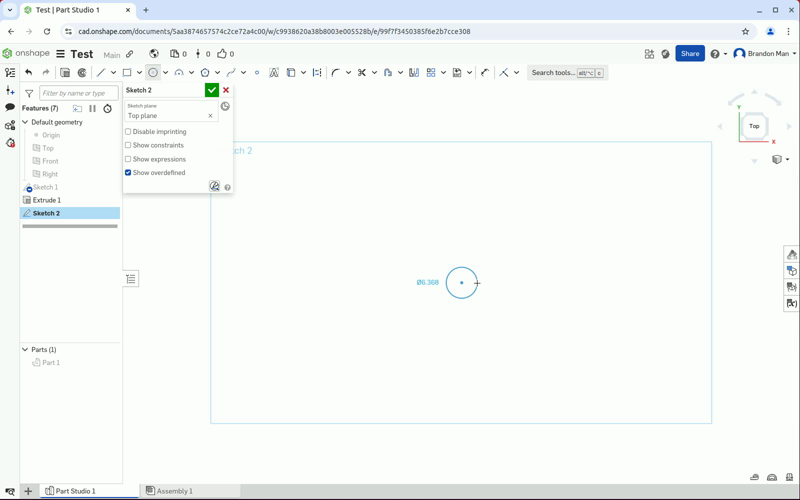
click(477, 282)
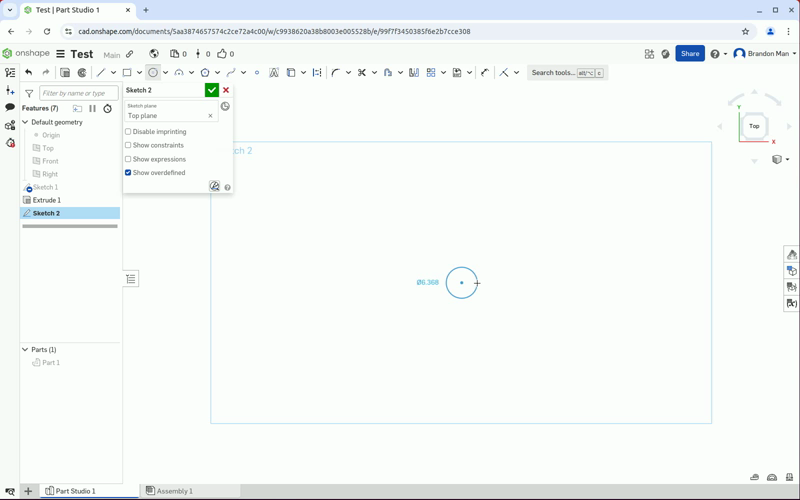
key(esc)
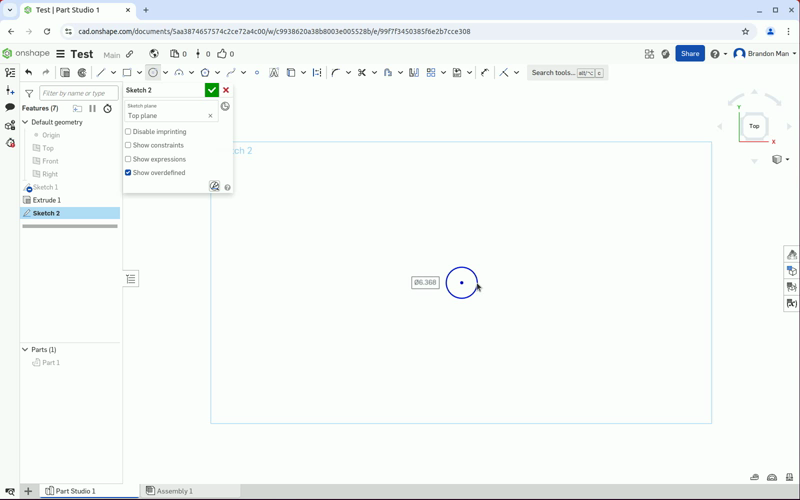
mouse_move(461, 285)
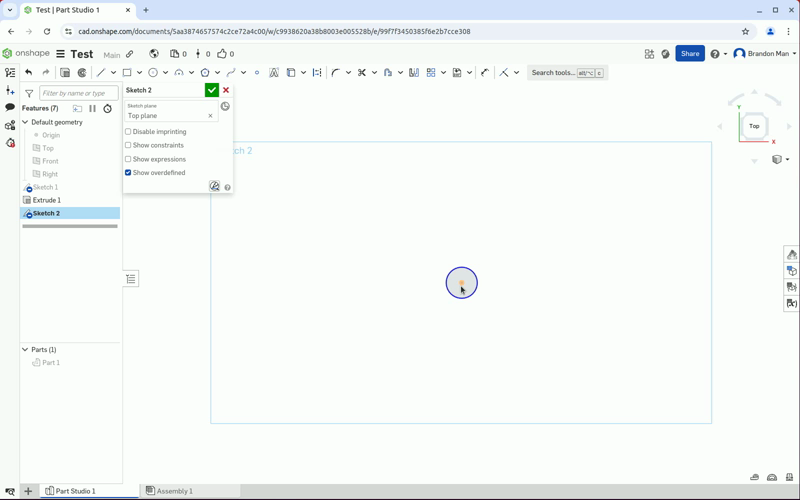
scroll(6)
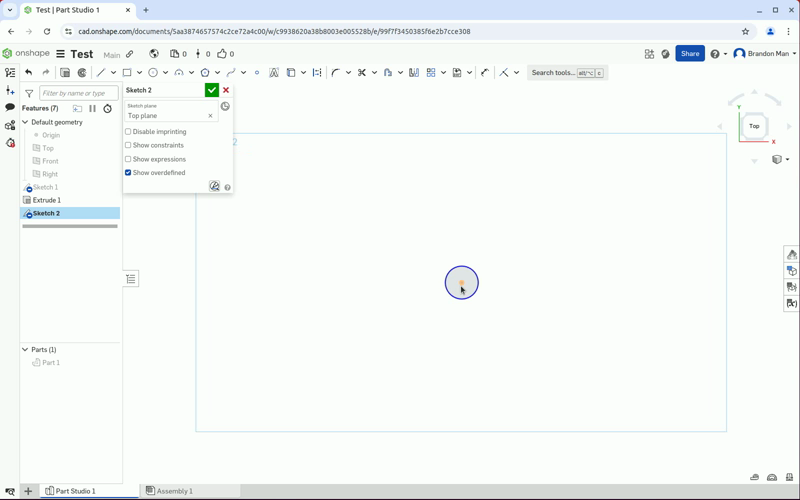
scroll(6)
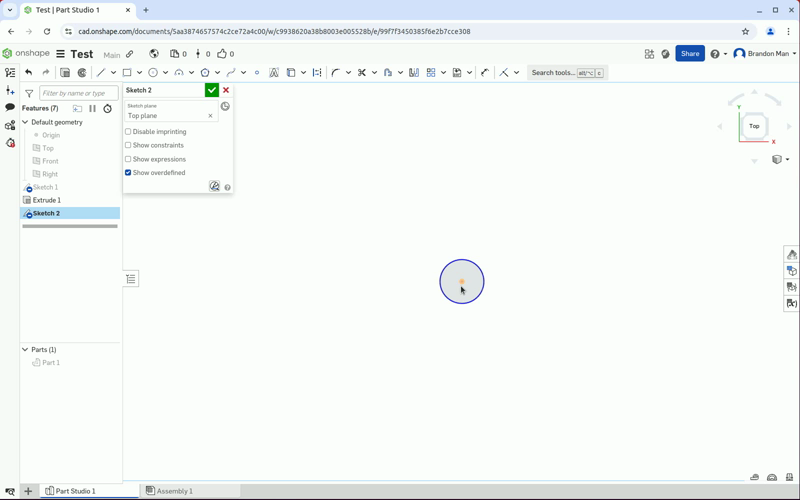
scroll(6)
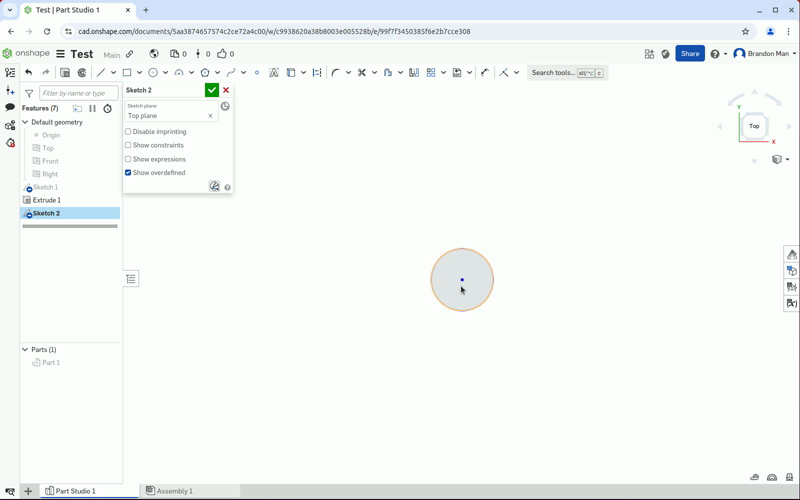
scroll(6)
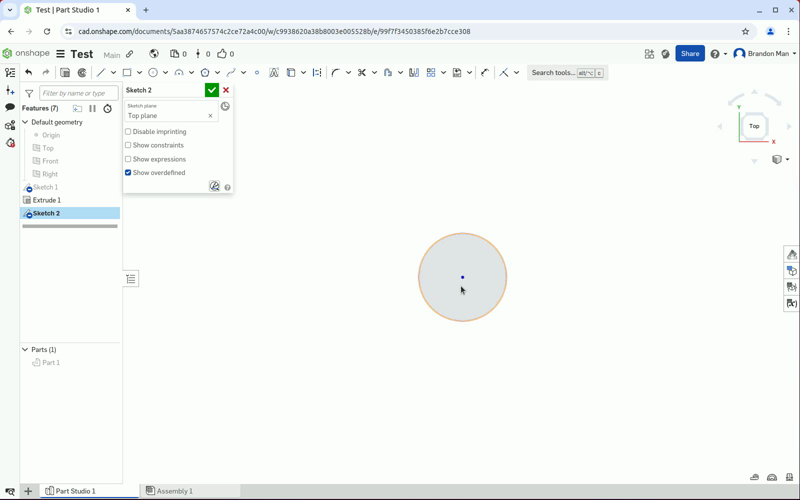
scroll(6)
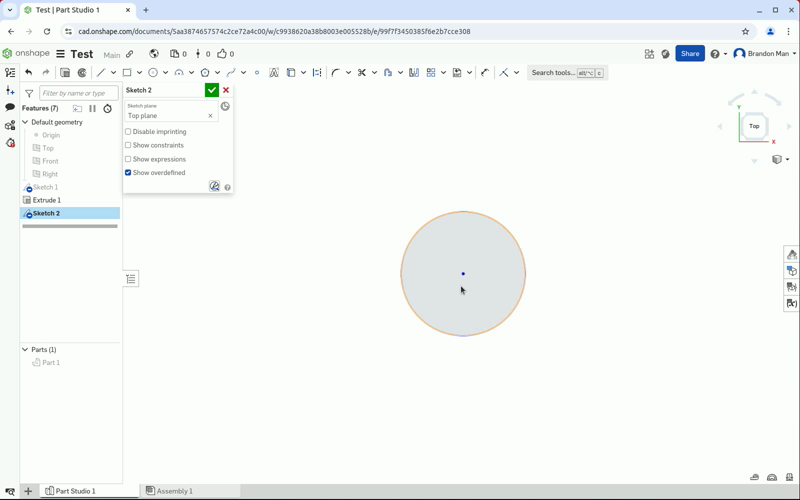
scroll(6)
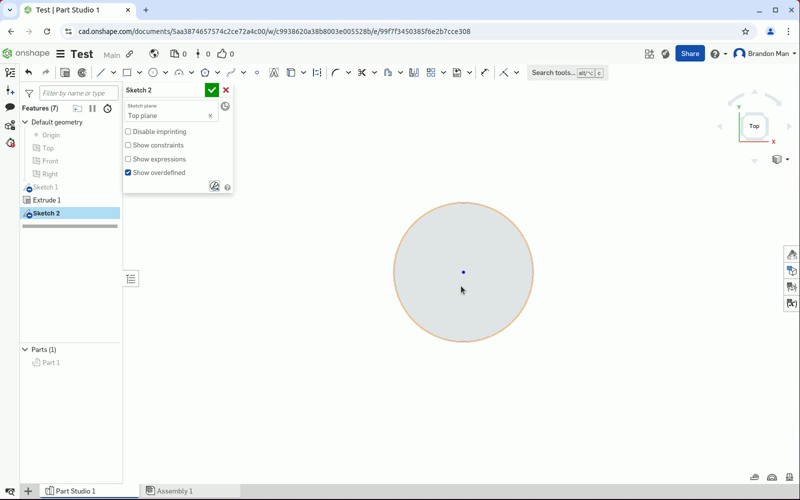
scroll(6)
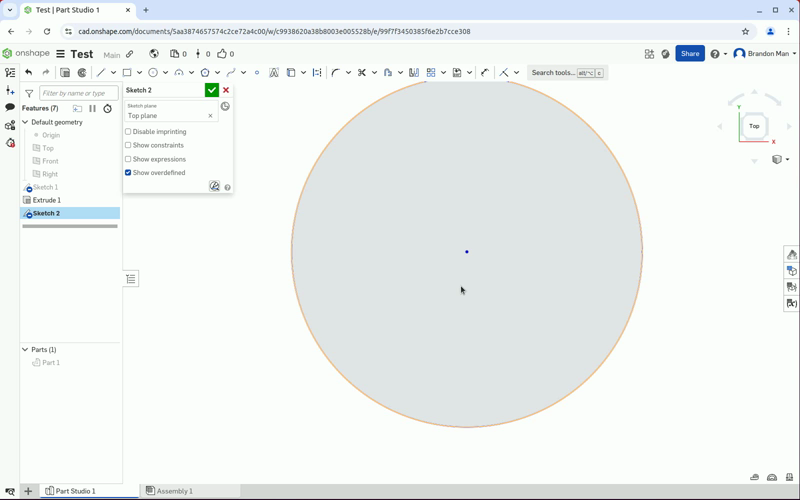
click(461, 285)
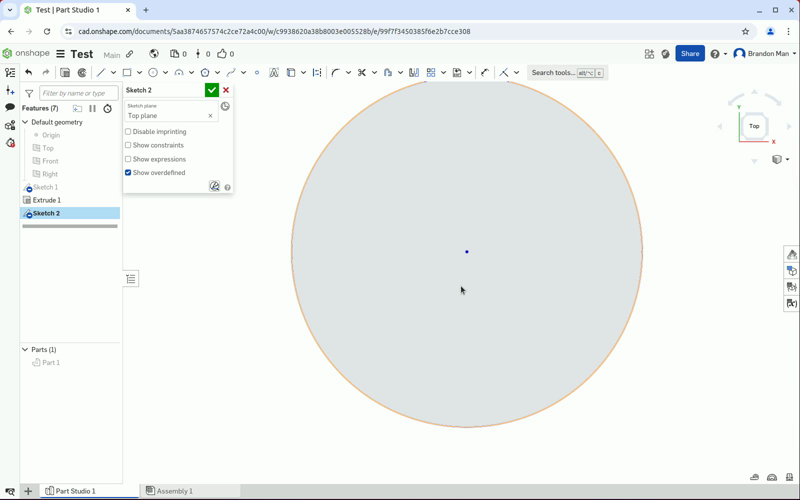
scroll(-6)
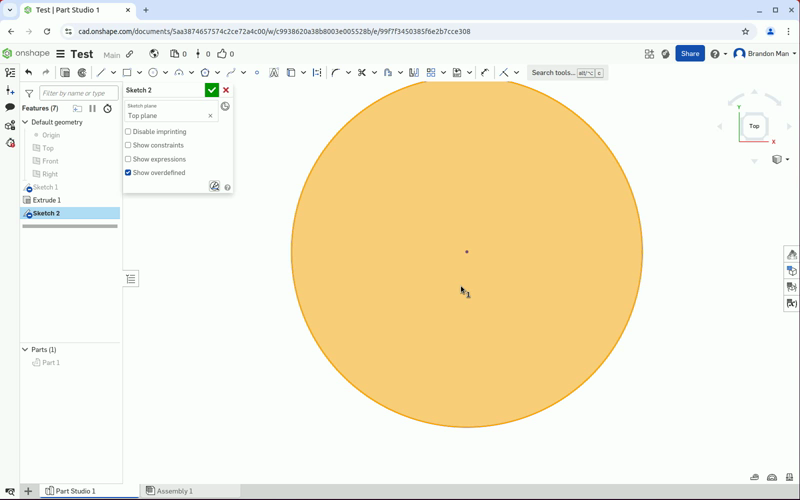
scroll(-6)
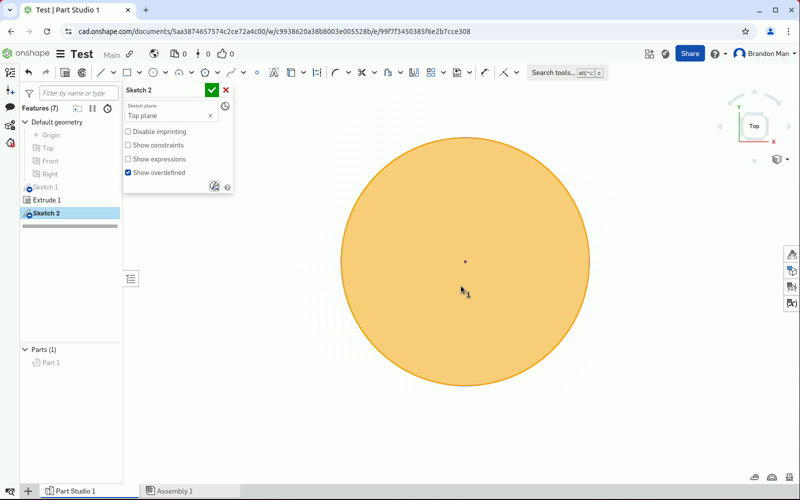
scroll(-6)
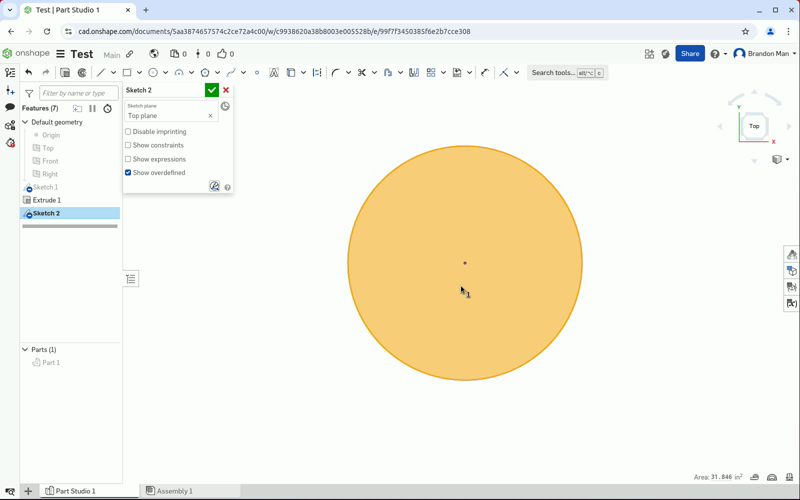
scroll(-6)
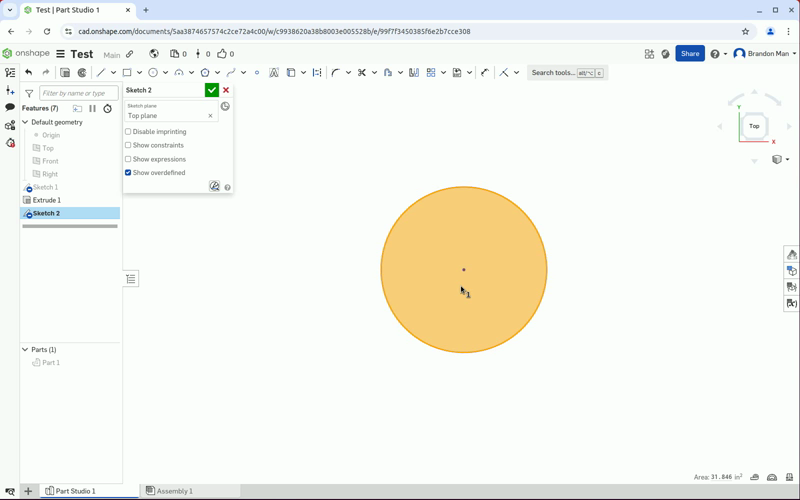
scroll(-6)
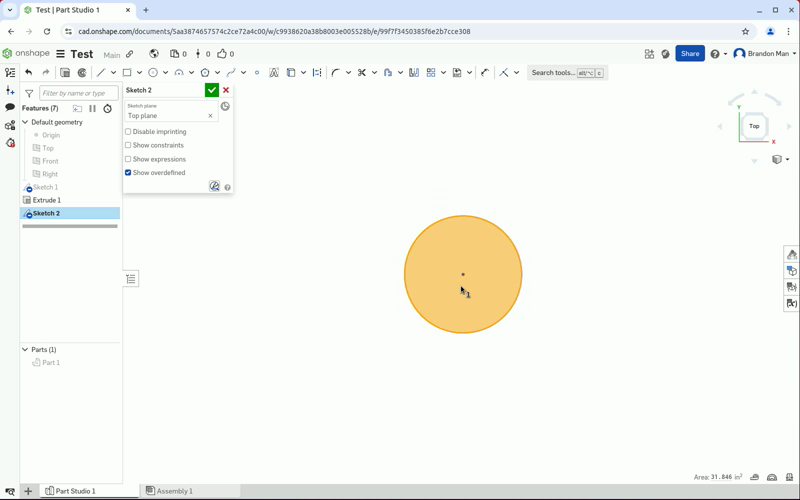
scroll(-6)
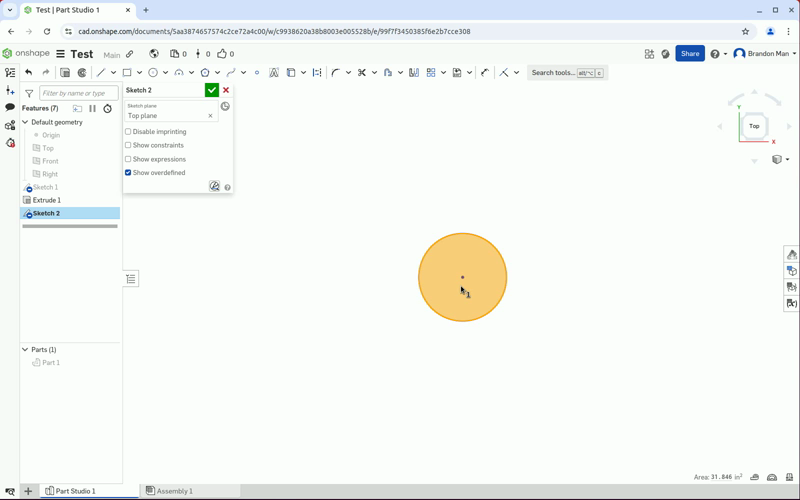
scroll(-6)
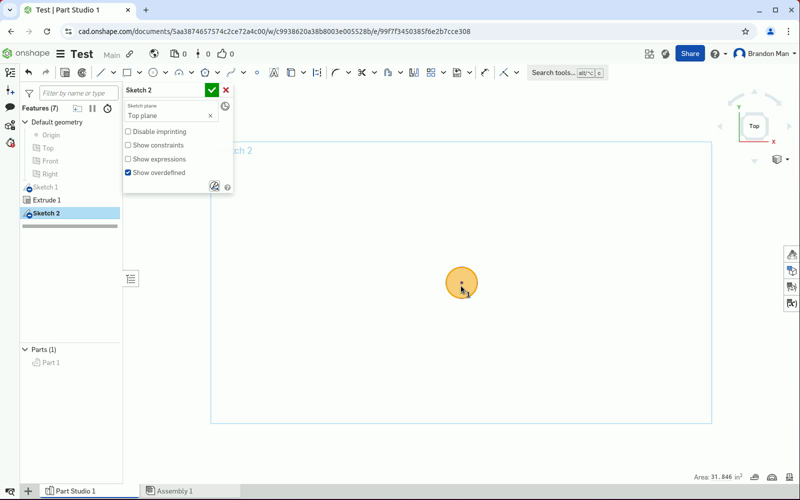
mouse_move(73, 352)
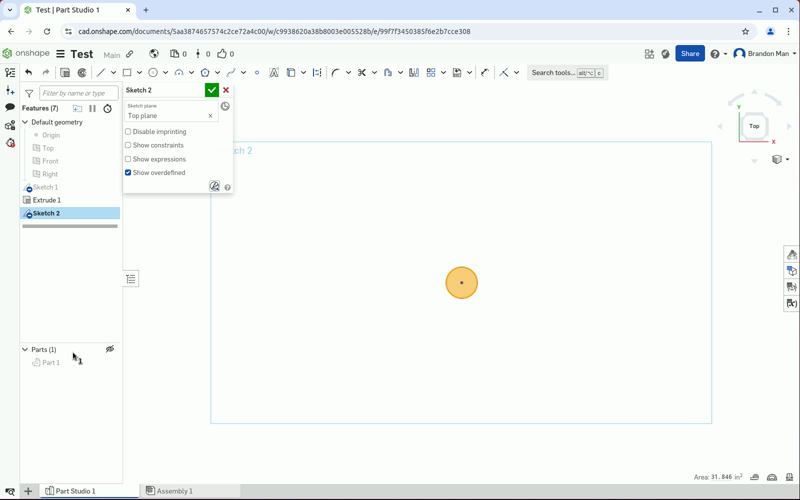
key(shift+y)
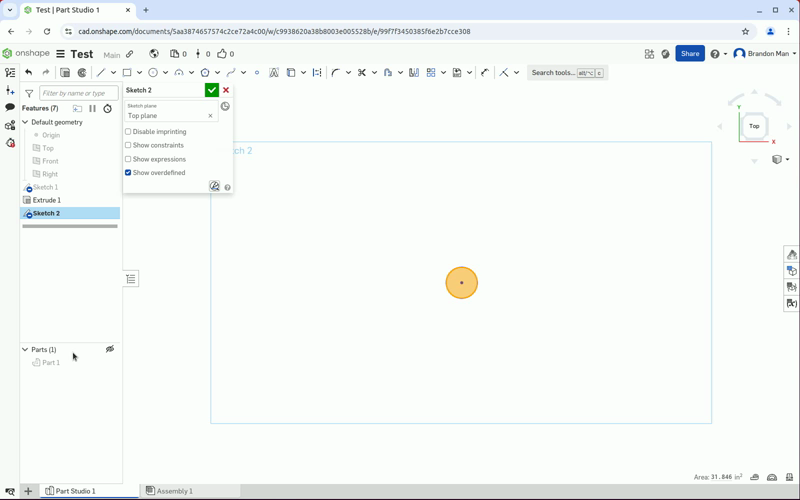
key(shift+e)
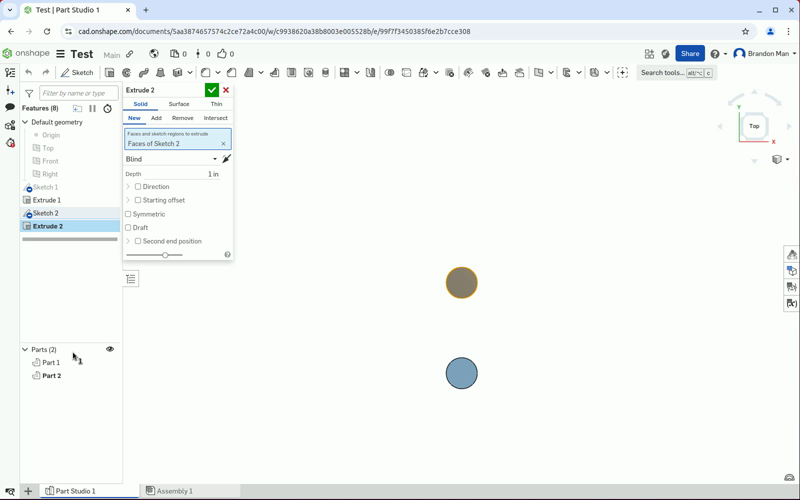
mouse_move(143, 106)
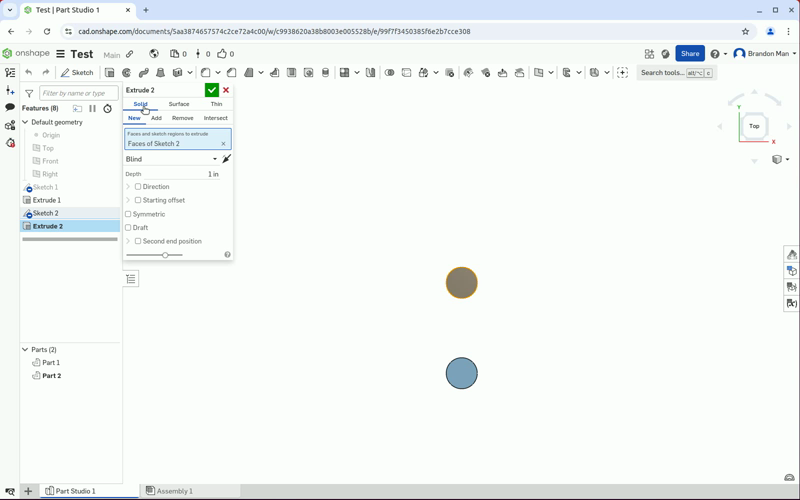
click(143, 106)
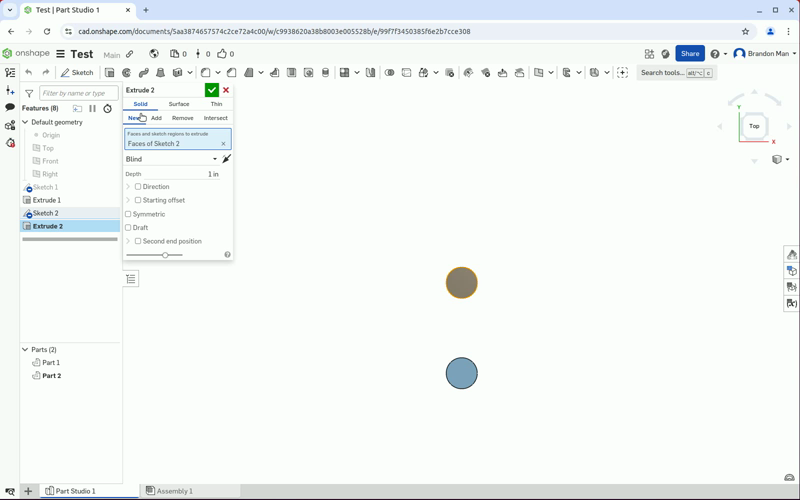
mouse_move(137, 120)
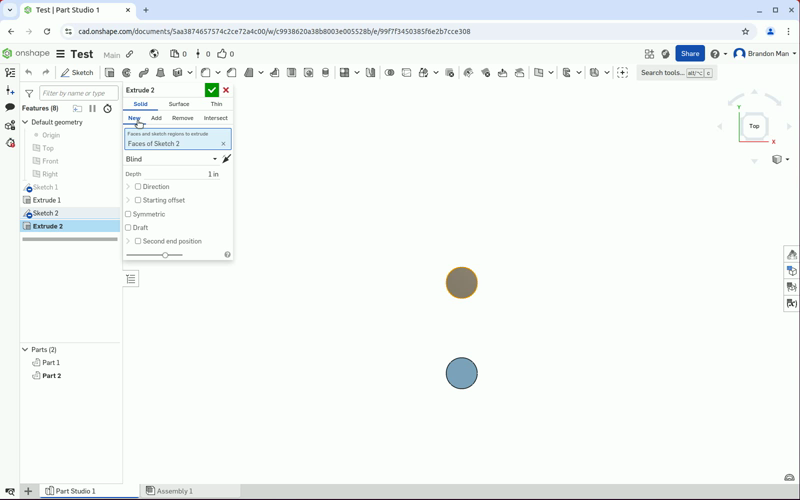
click(137, 120)
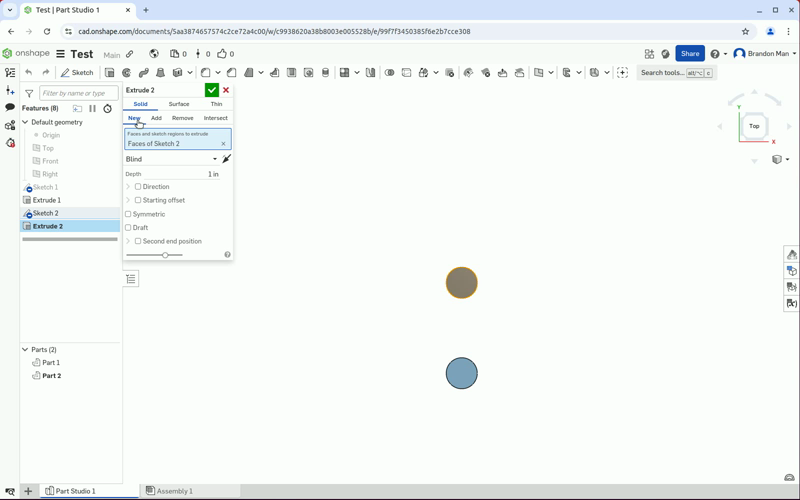
key(tab, 4)
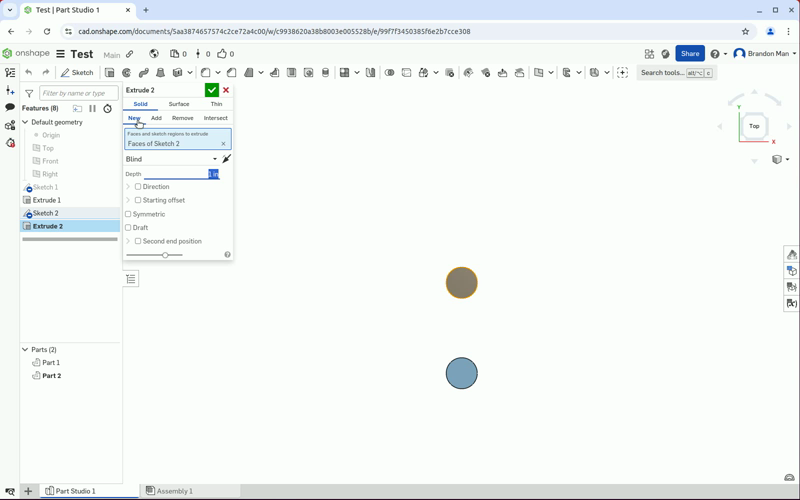
text(23.108)
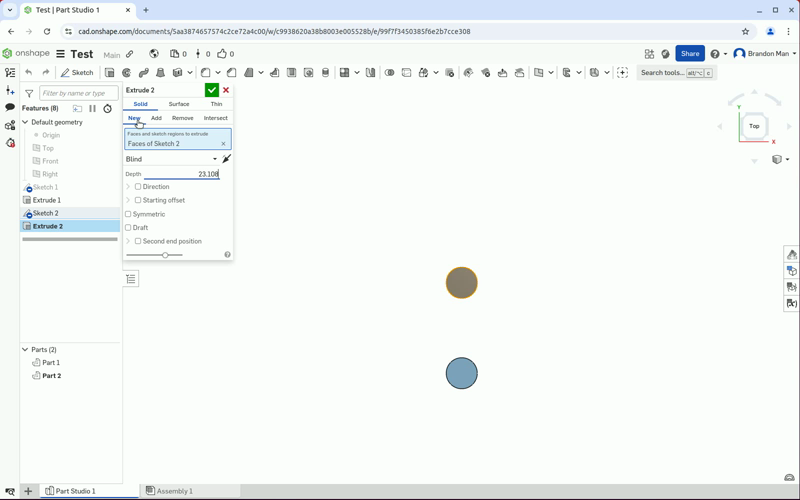
key(enter)
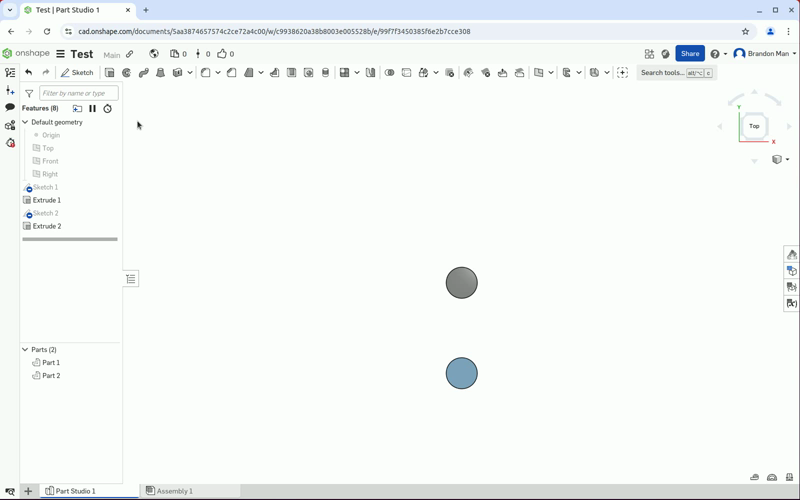
key(shift+h)
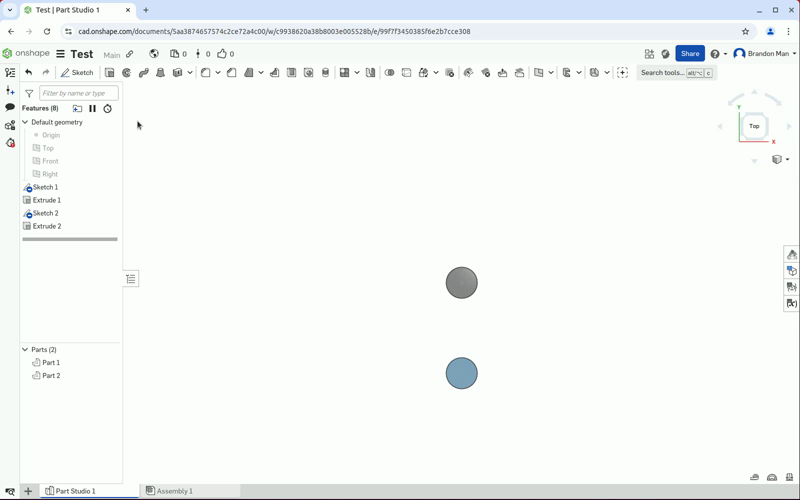
key(shift+h)
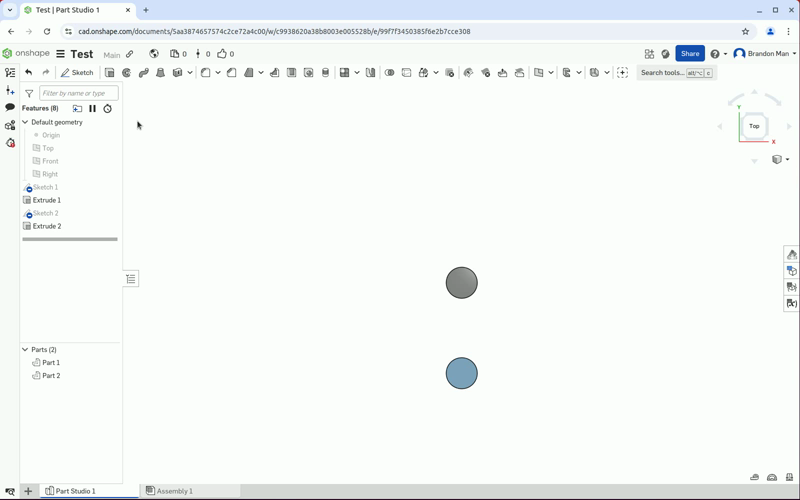
mouse_move(73, 189)
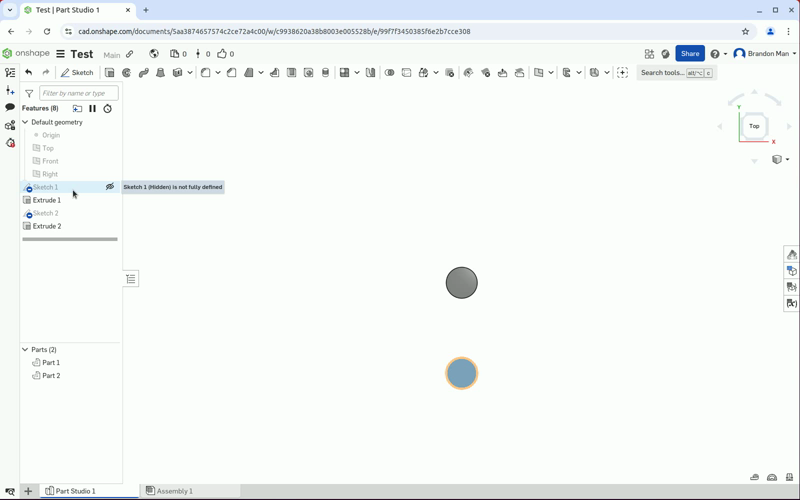
click(73, 189)
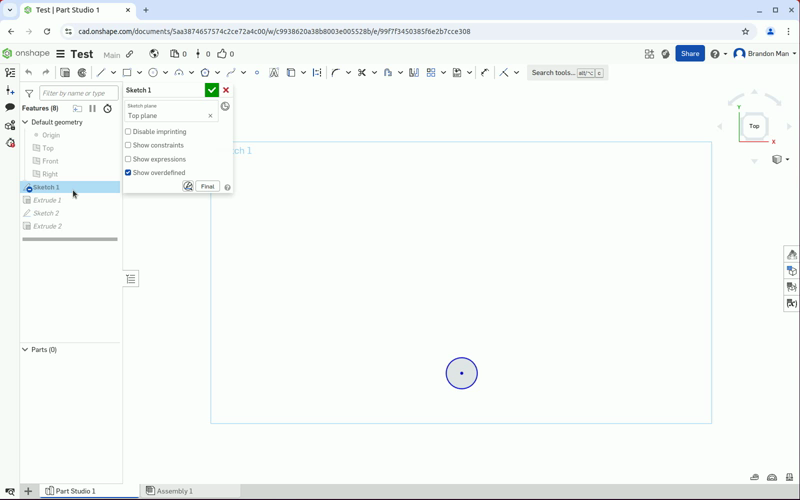
mouse_move(229, 92)
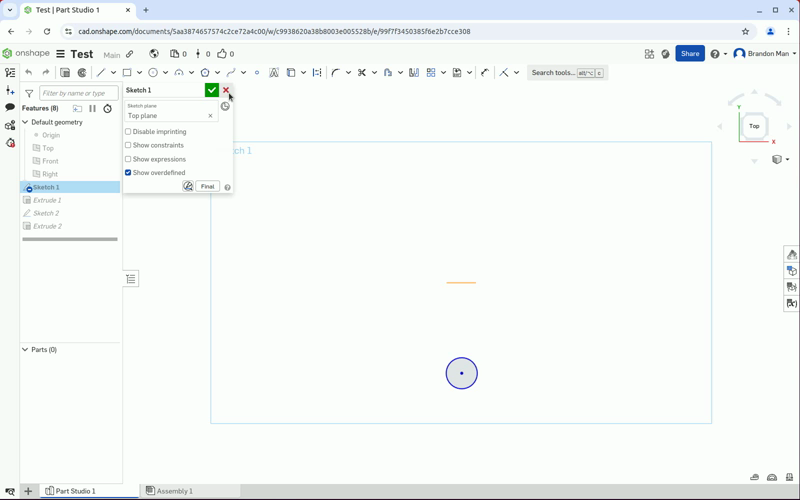
click(229, 92)
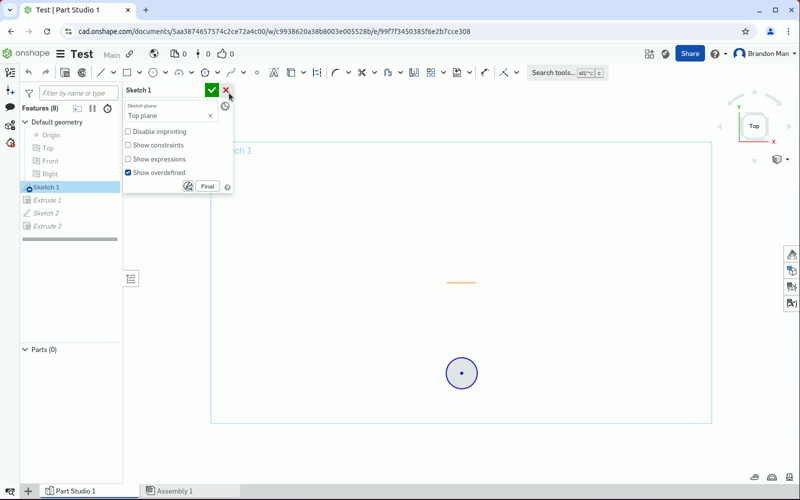
key(shift+s)
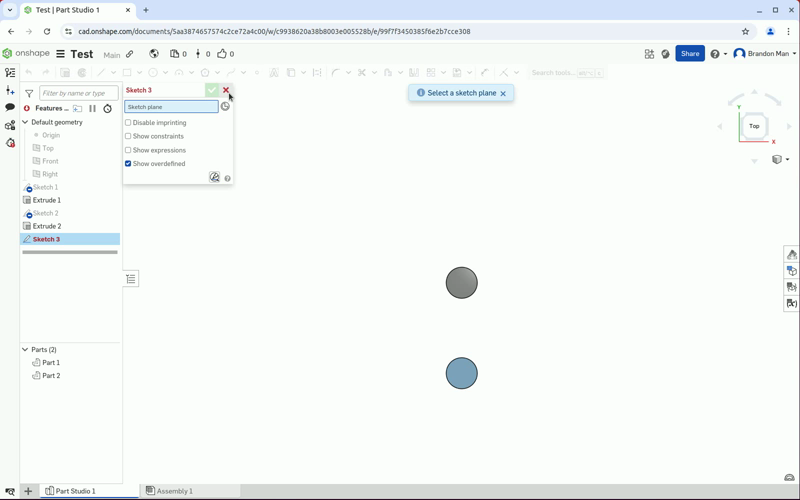
mouse_move(73, 150)
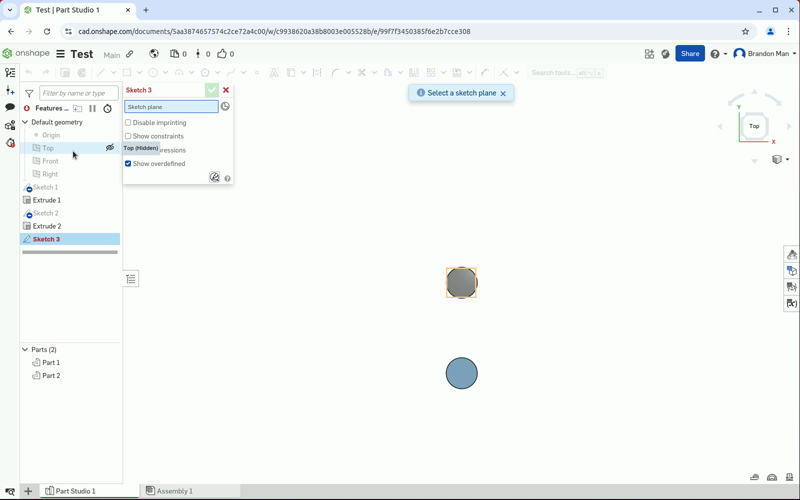
click(73, 150)
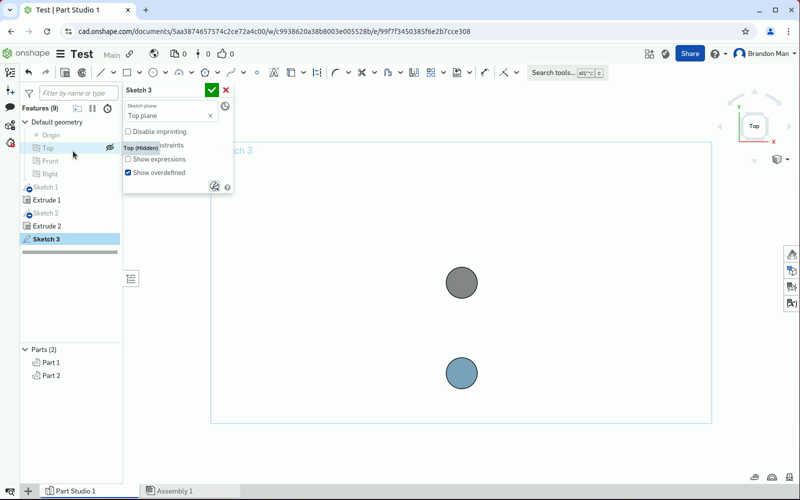
mouse_move(73, 352)
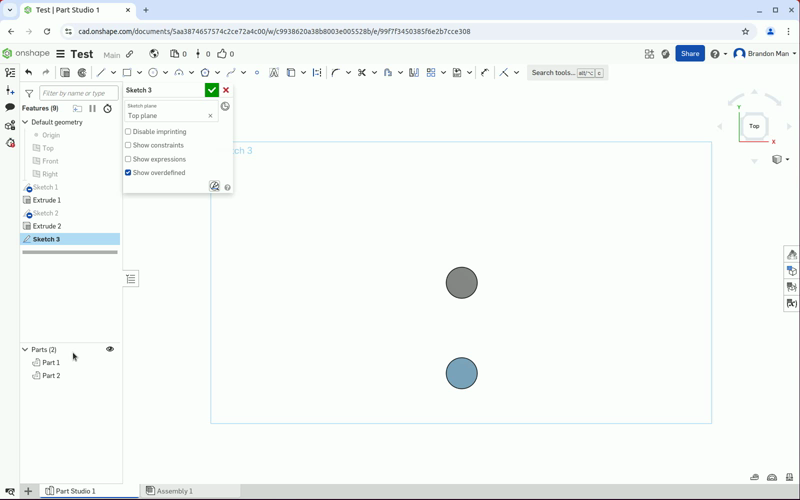
key(y)
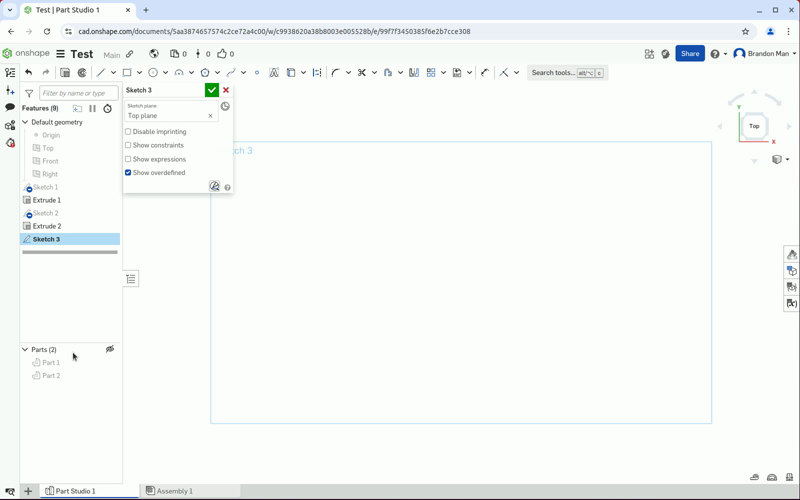
key(a)
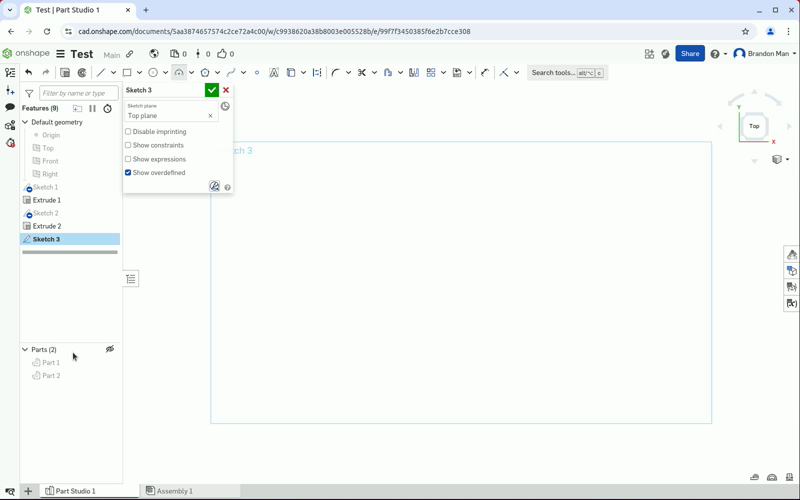
key_down(shift)
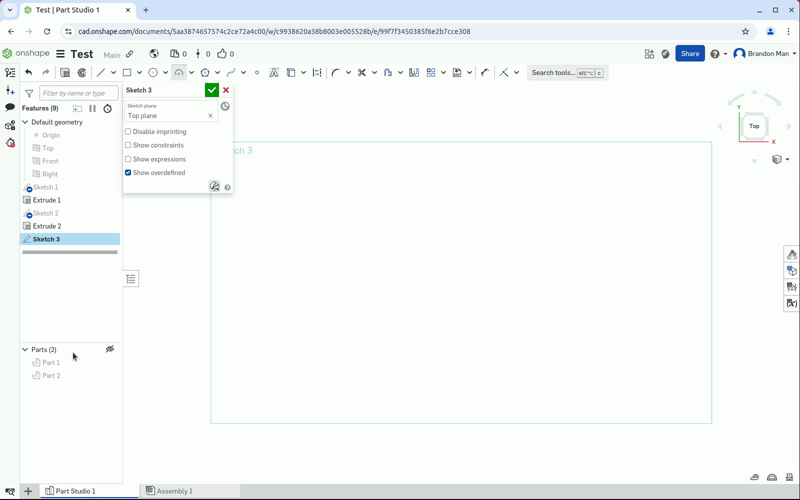
mouse_move(446, 373)
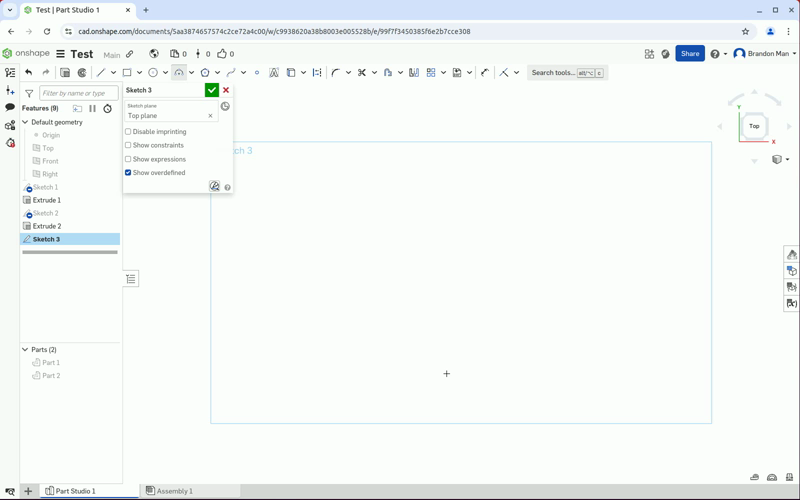
click(446, 373)
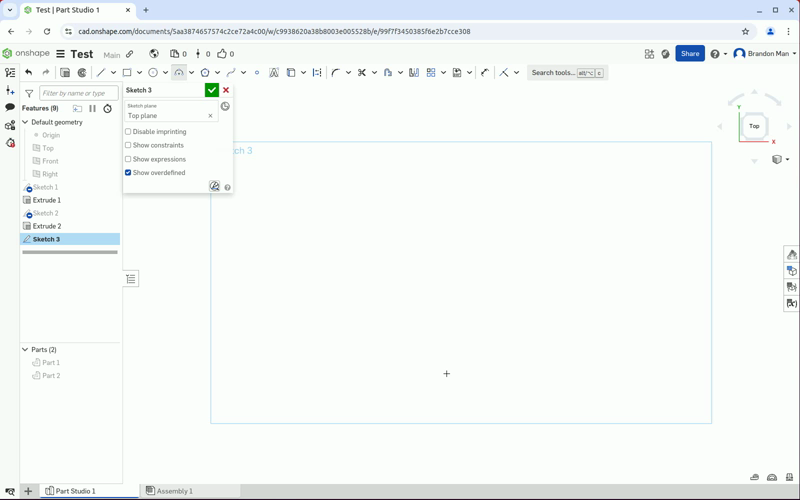
key_up(shift)
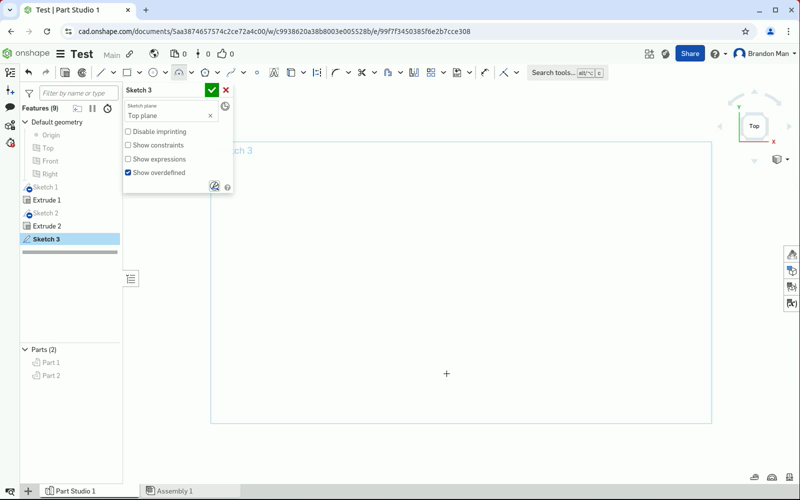
key_down(shift)
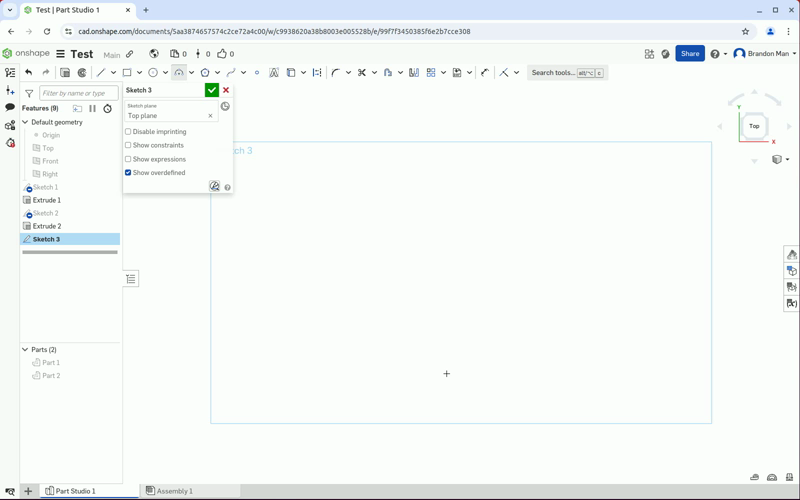
mouse_move(475, 373)
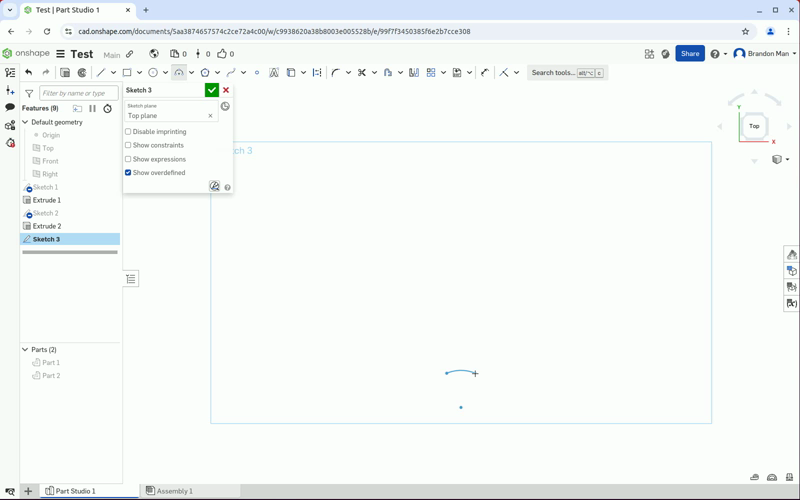
click(475, 373)
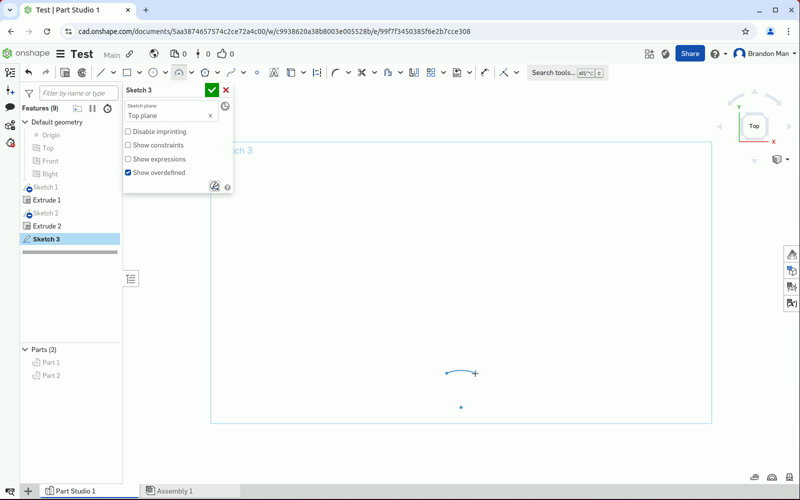
mouse_move(461, 358)
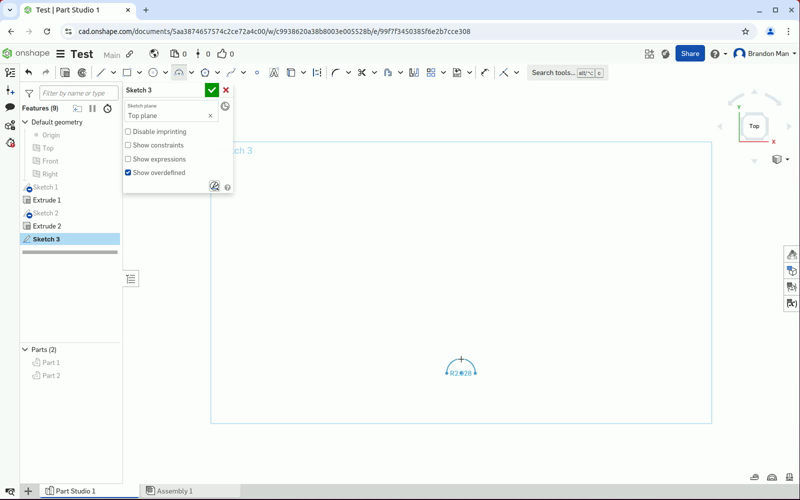
click(461, 358)
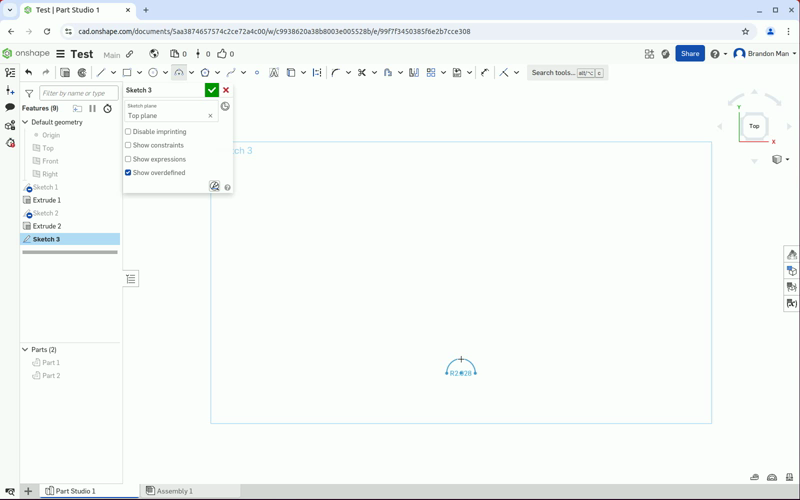
key_up(shift)
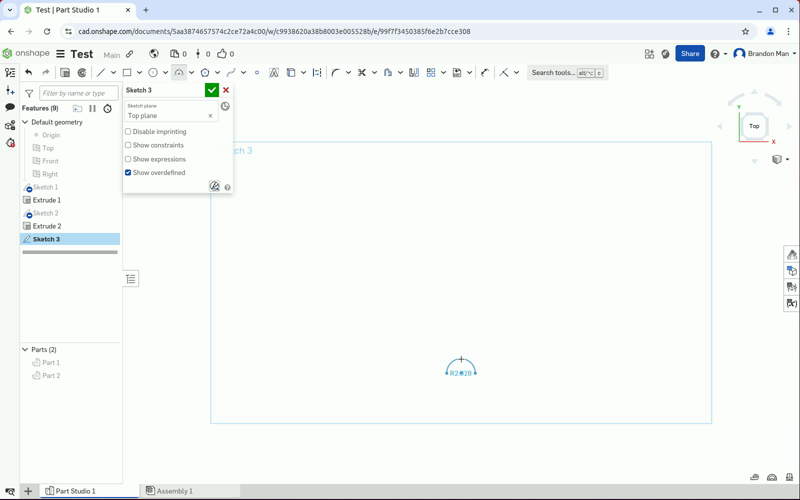
key(esc)
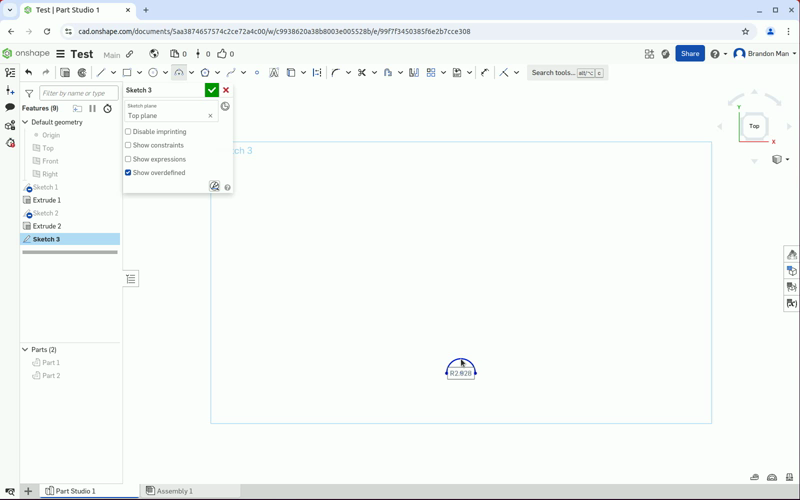
key(l)
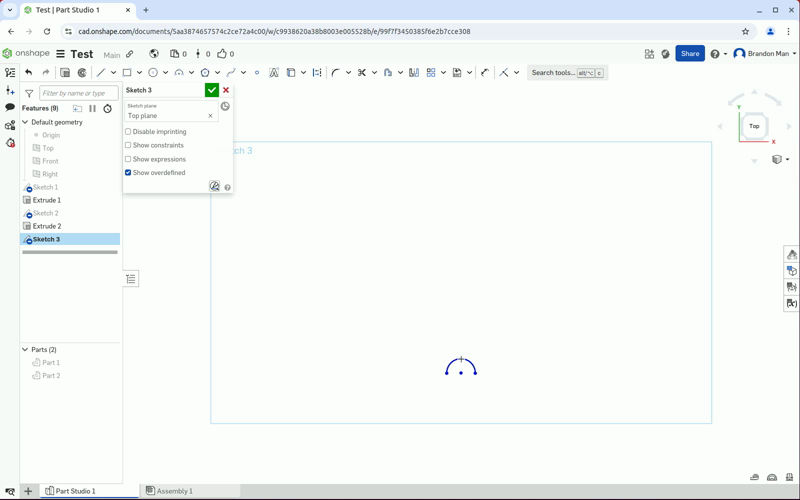
mouse_move(475, 373)
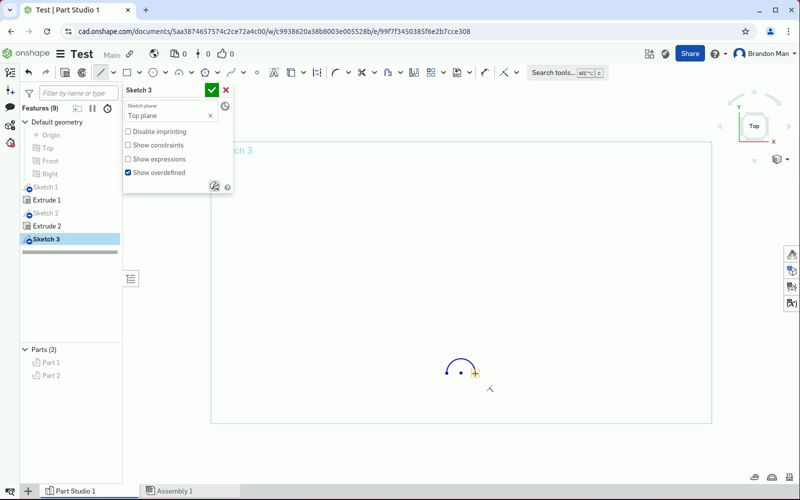
click(475, 373)
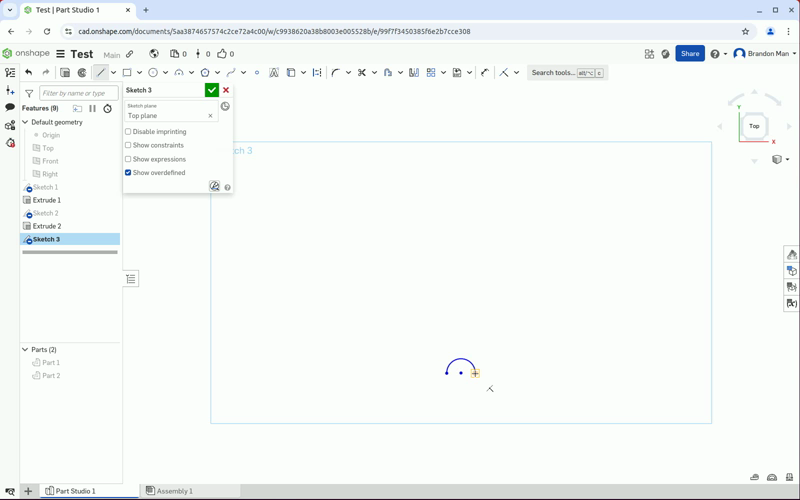
key_down(shift)
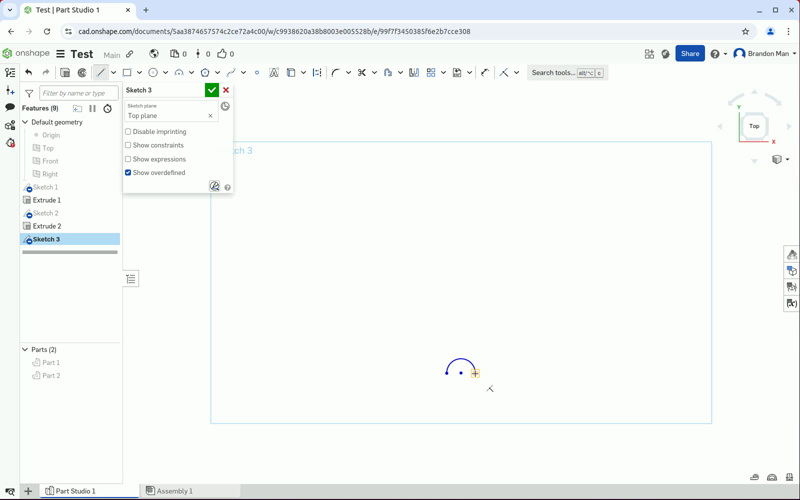
mouse_move(475, 282)
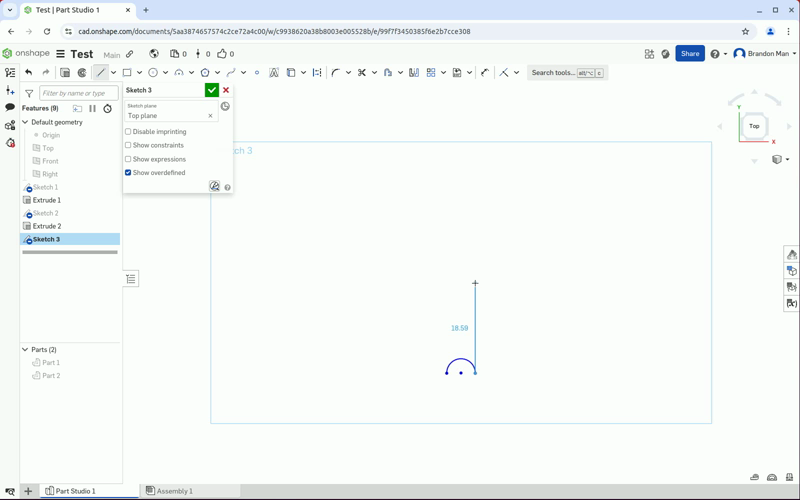
click(475, 282)
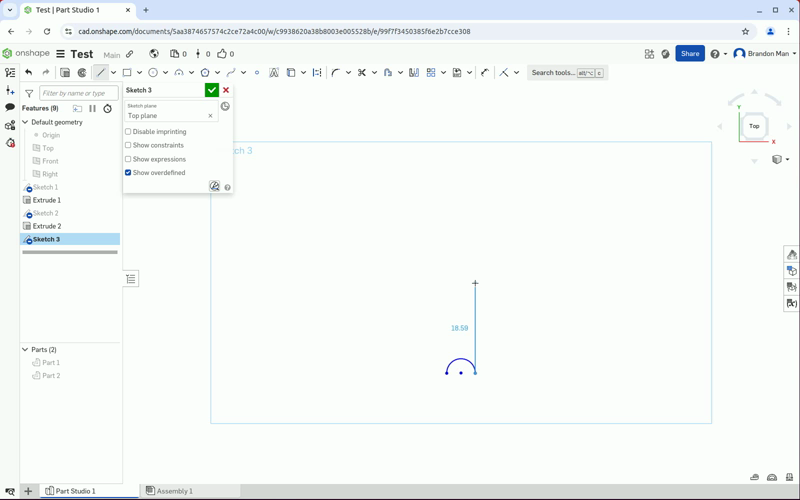
key_up(shift)
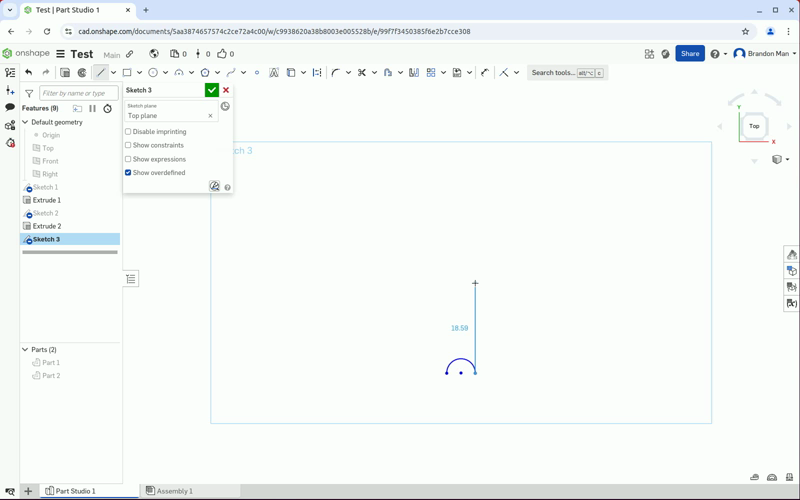
key(esc)
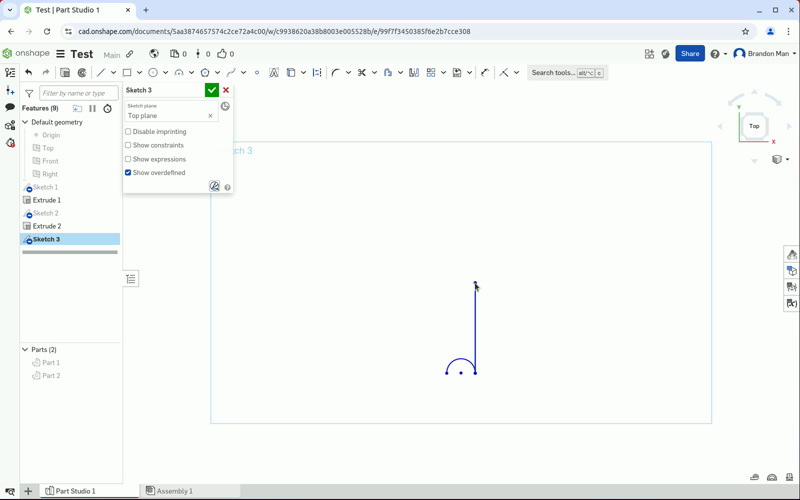
key(a)
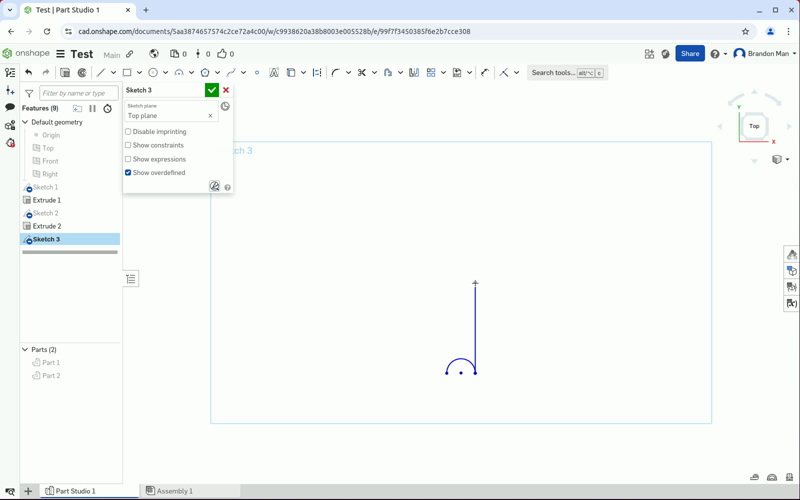
mouse_move(475, 282)
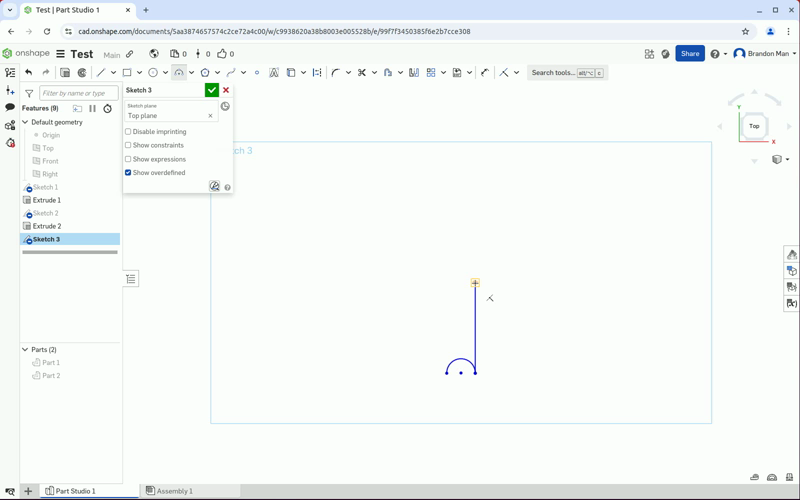
click(475, 282)
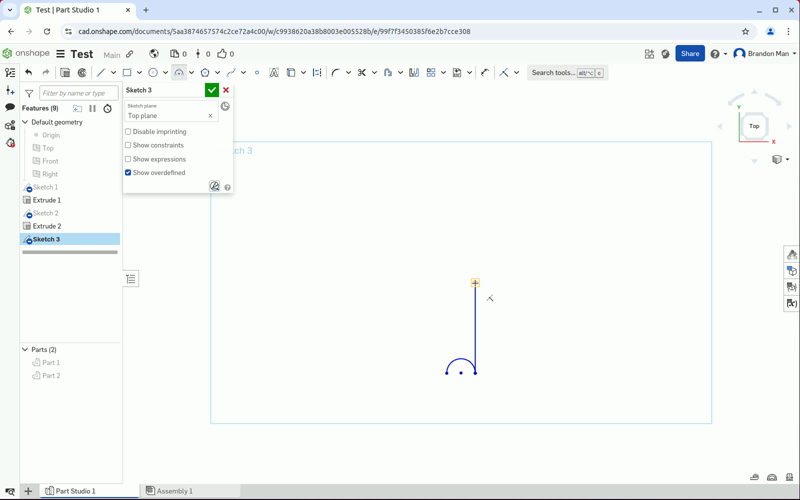
key_down(shift)
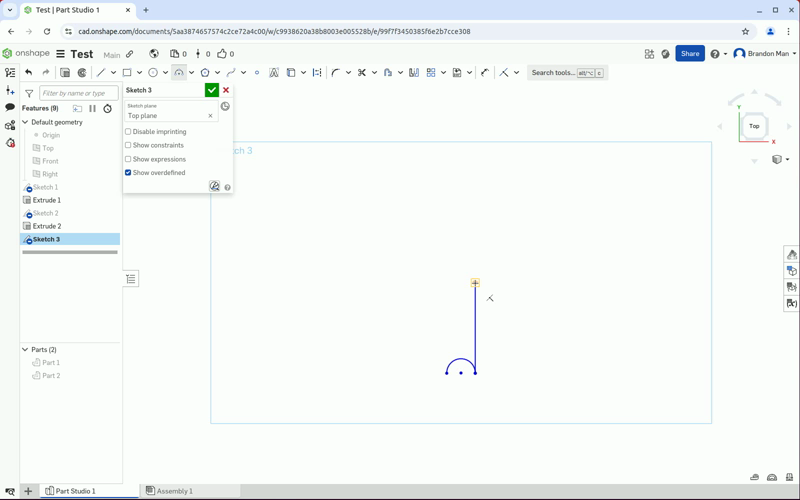
mouse_move(446, 282)
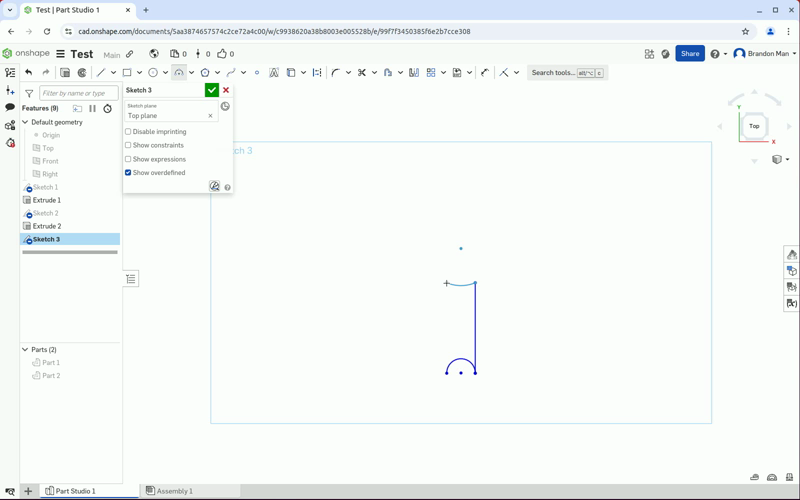
click(446, 282)
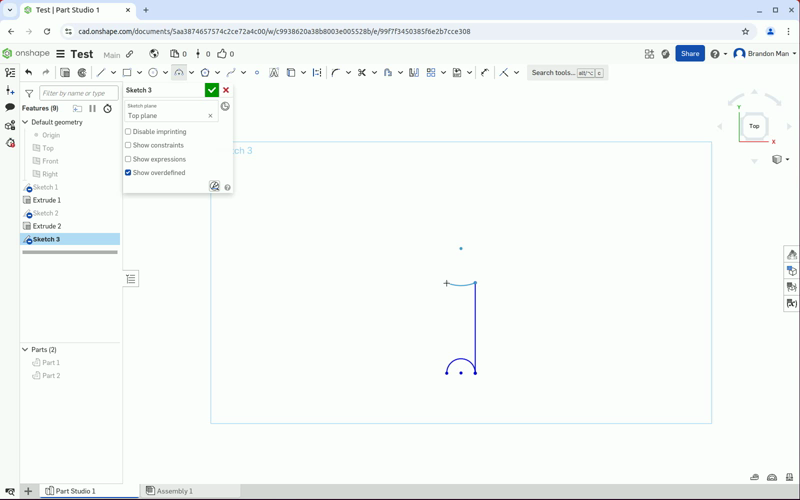
mouse_move(461, 297)
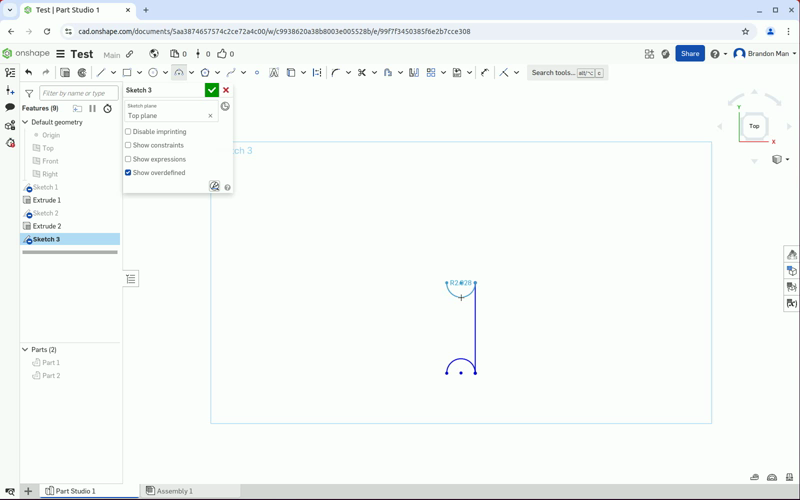
click(461, 297)
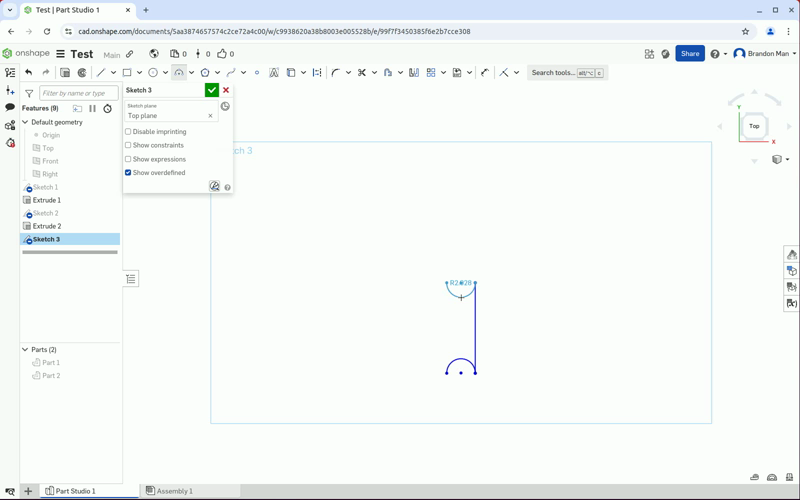
key_up(shift)
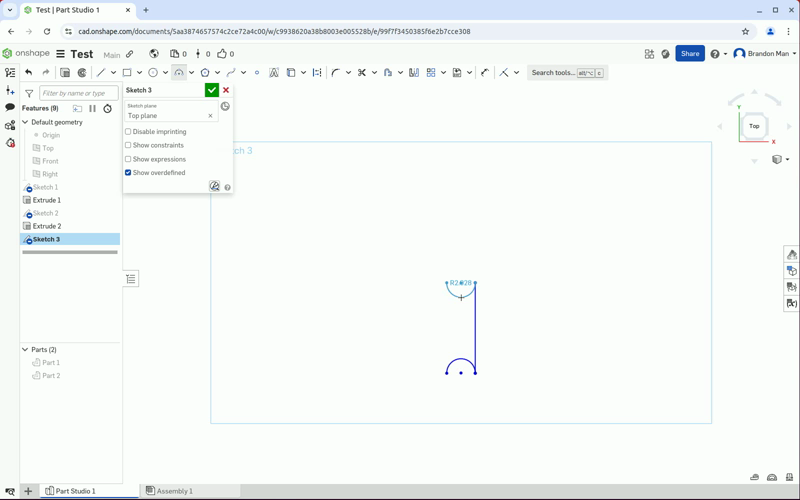
key(esc)
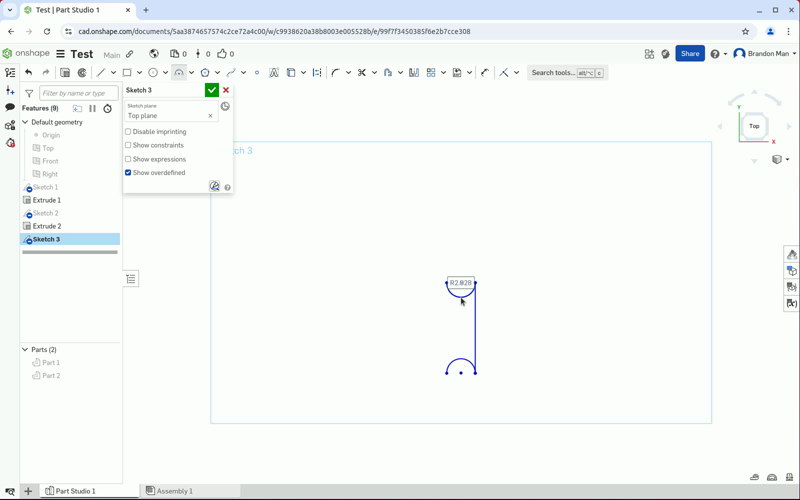
key(l)
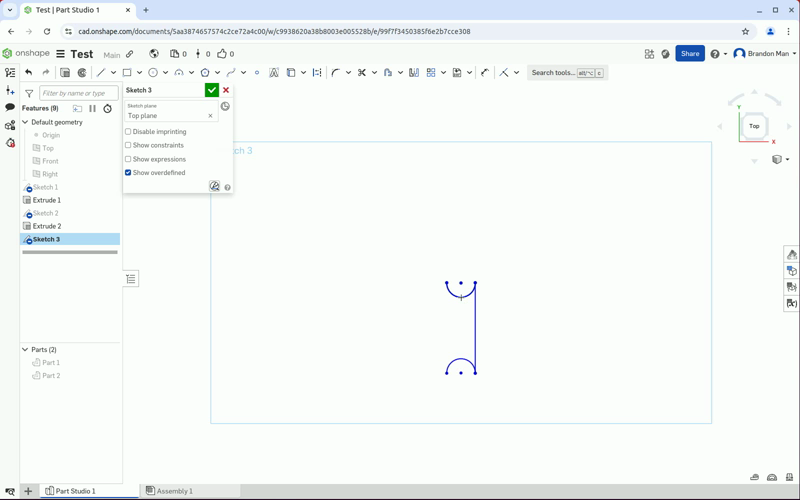
mouse_move(446, 282)
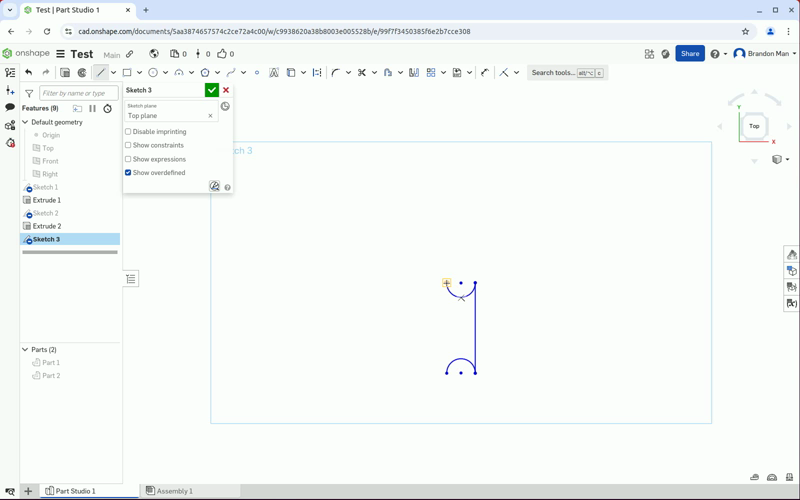
click(446, 282)
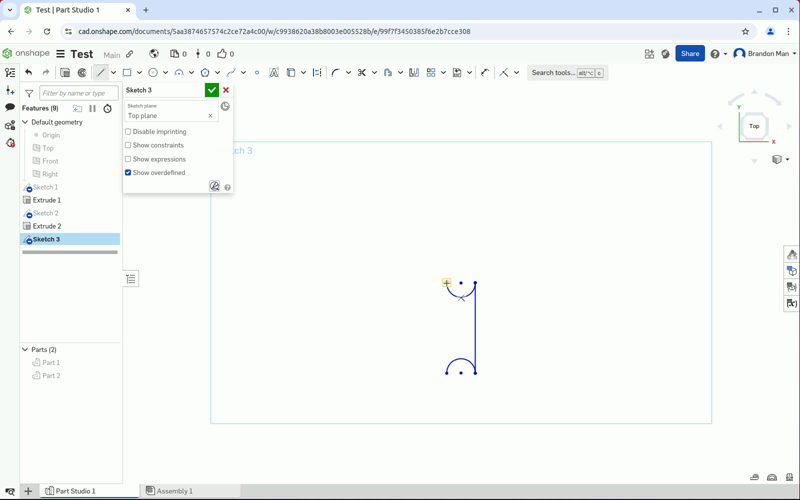
key_down(shift)
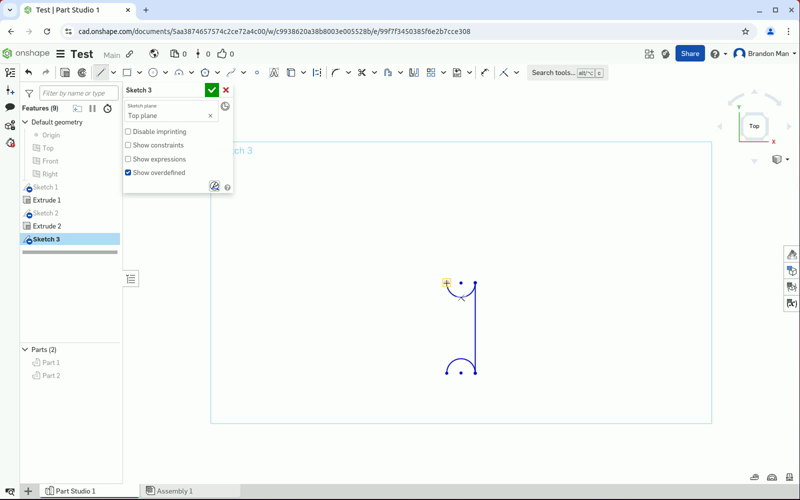
mouse_move(446, 373)
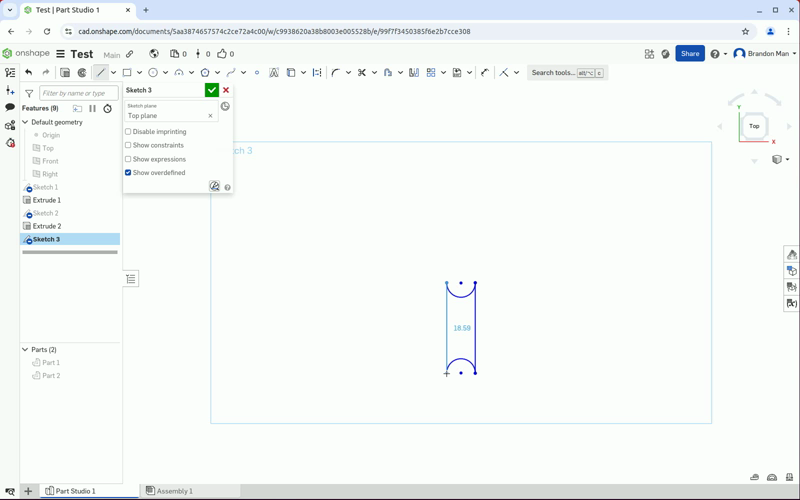
key_up(shift)
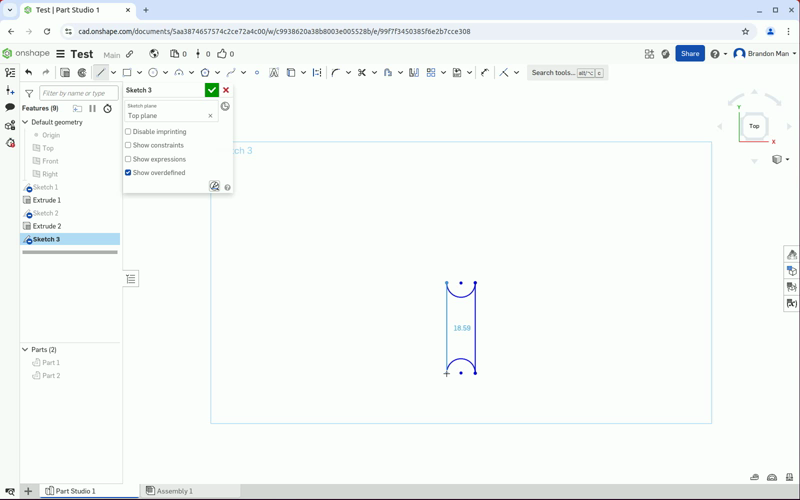
click(446, 373)
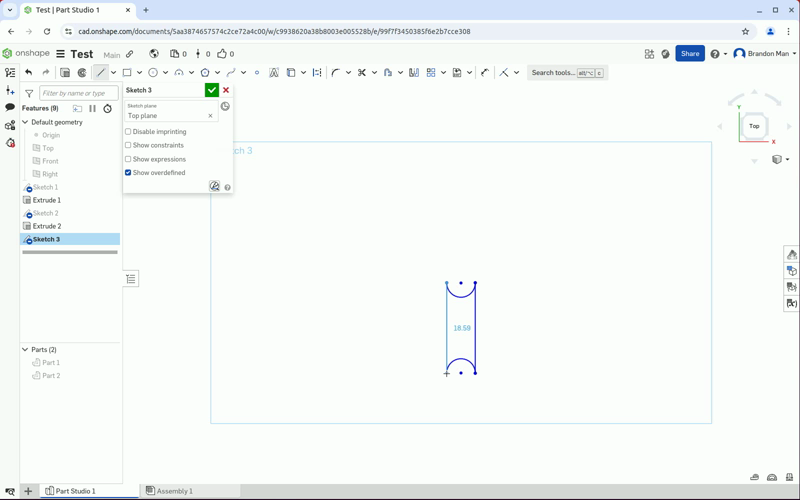
key(esc)
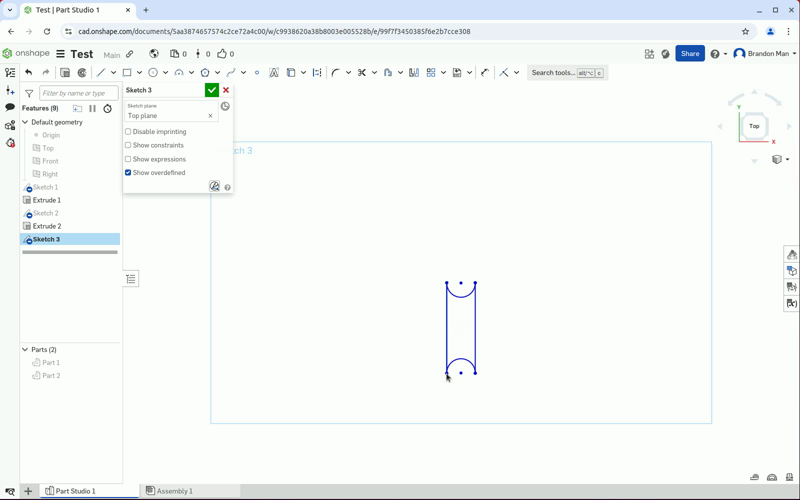
mouse_move(460, 336)
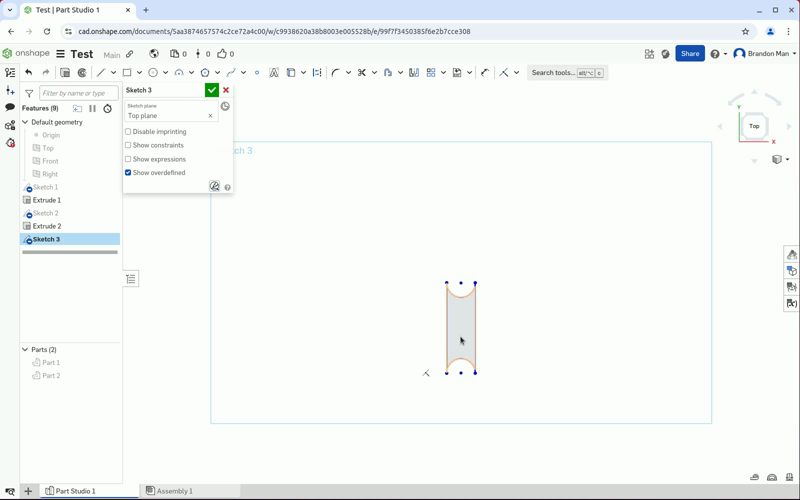
scroll(6)
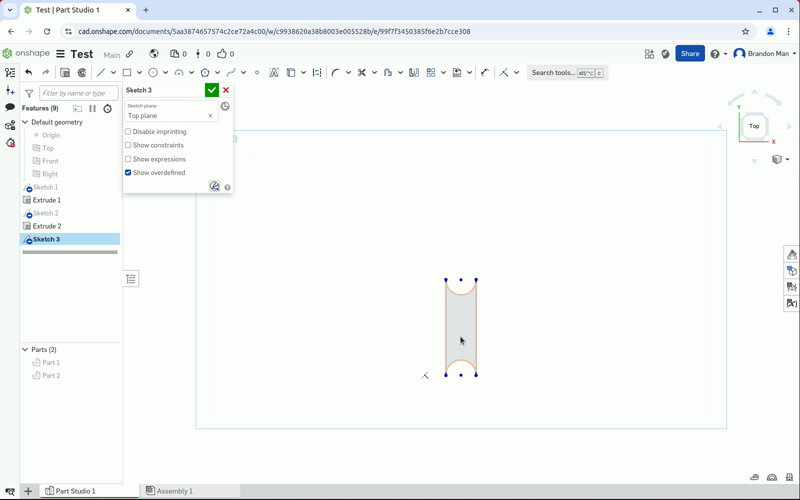
scroll(6)
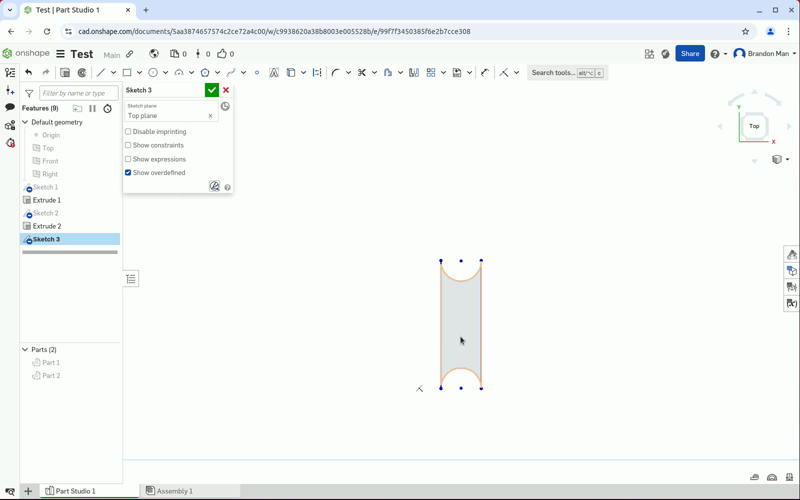
scroll(6)
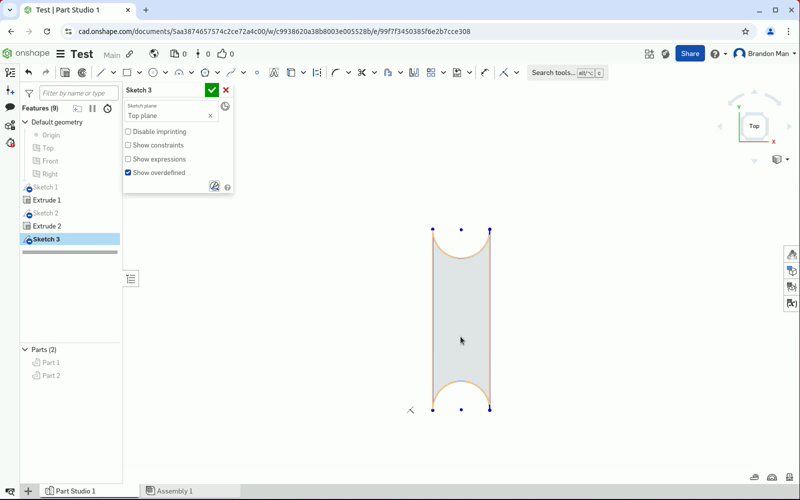
scroll(6)
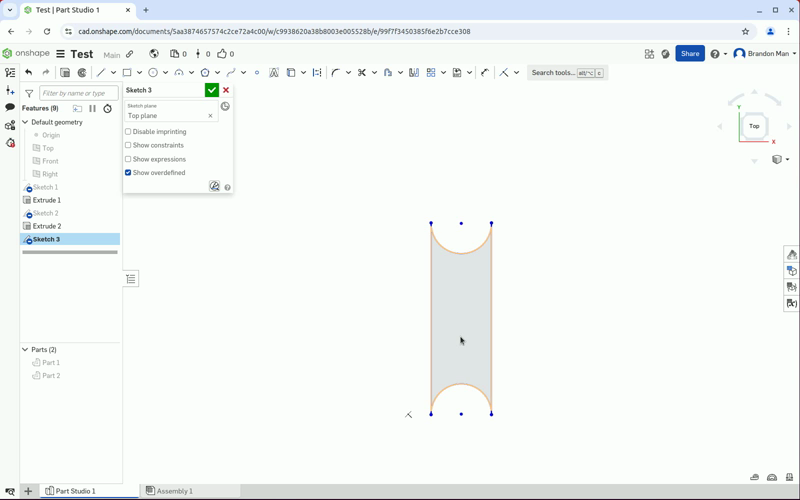
scroll(6)
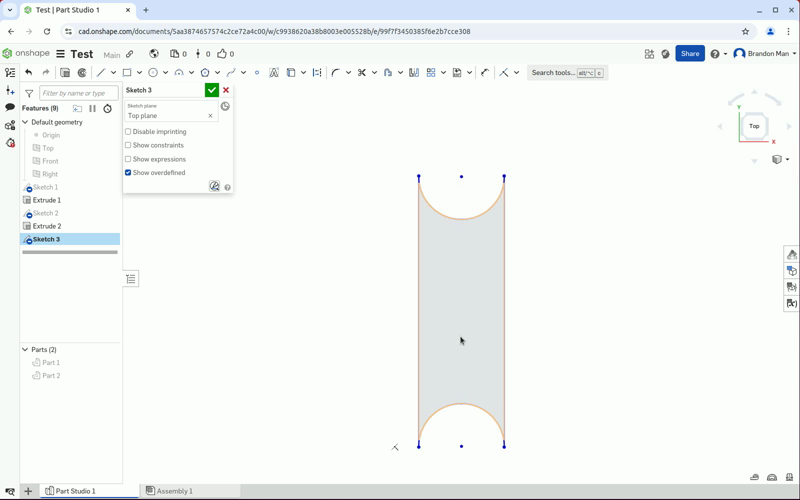
scroll(6)
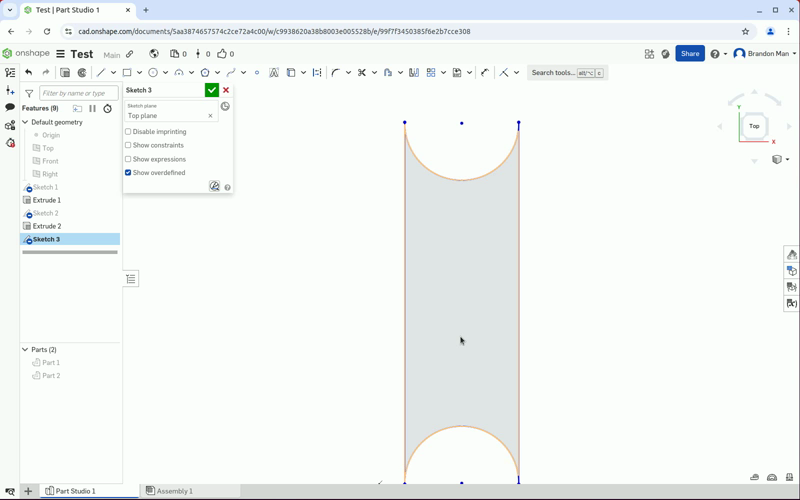
scroll(6)
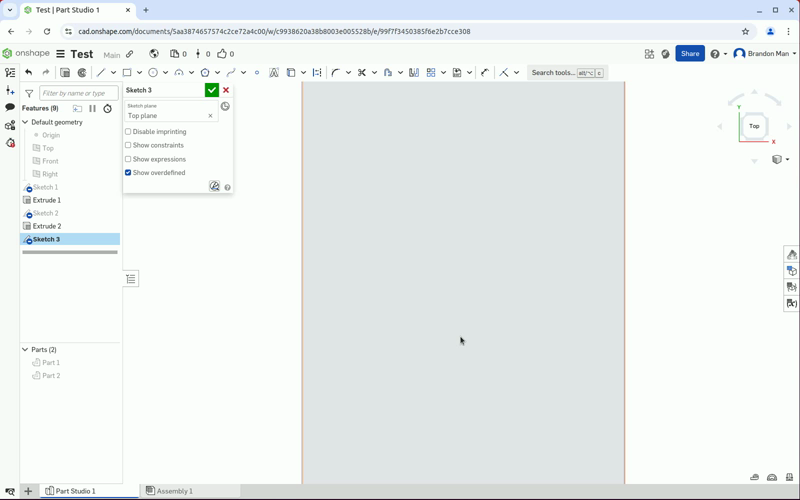
click(460, 336)
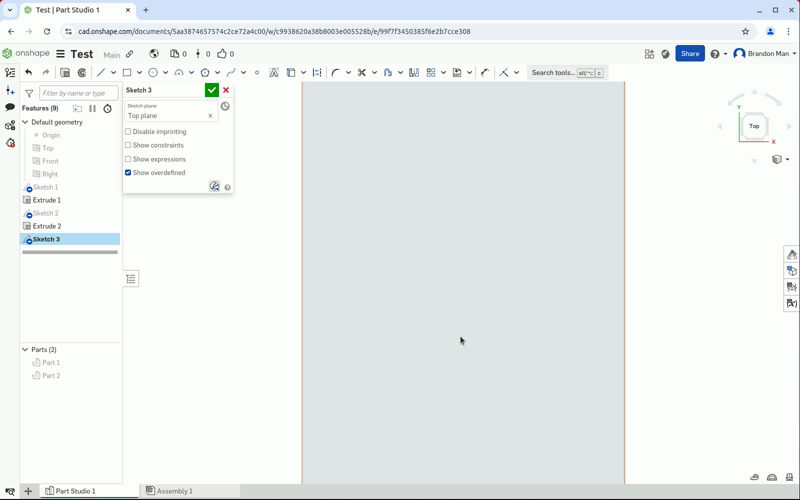
scroll(-6)
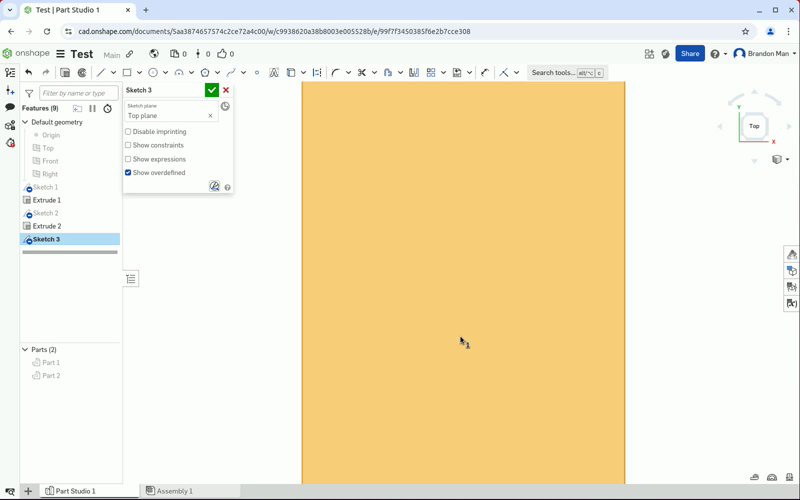
scroll(-6)
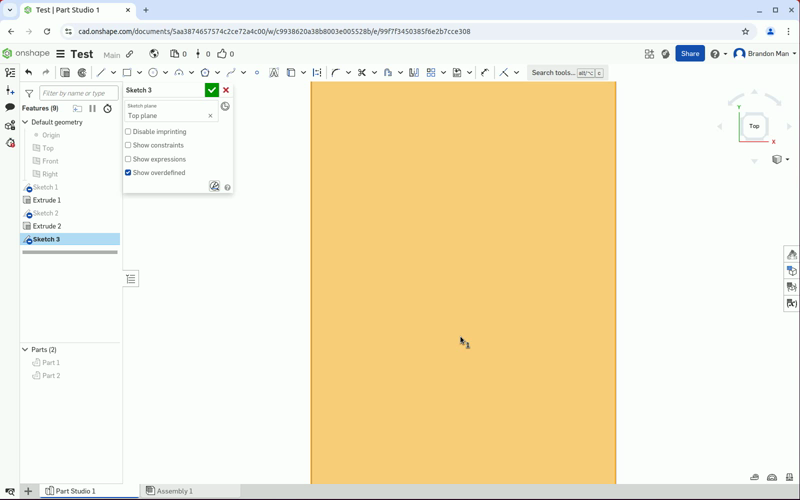
scroll(-6)
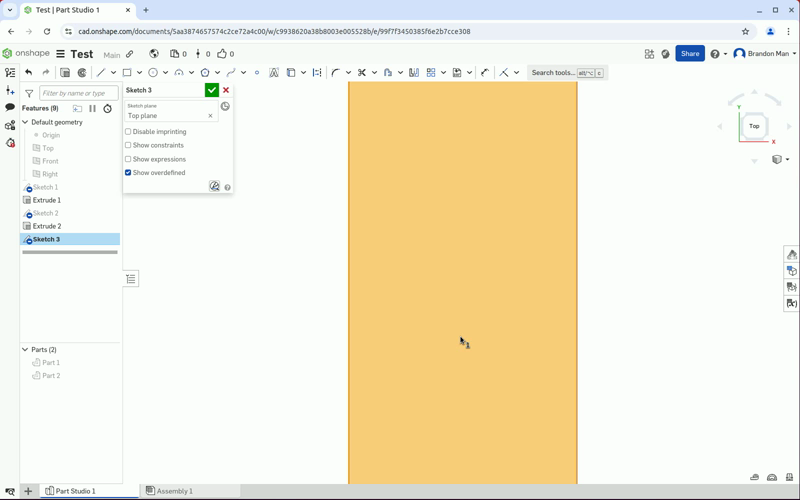
scroll(-6)
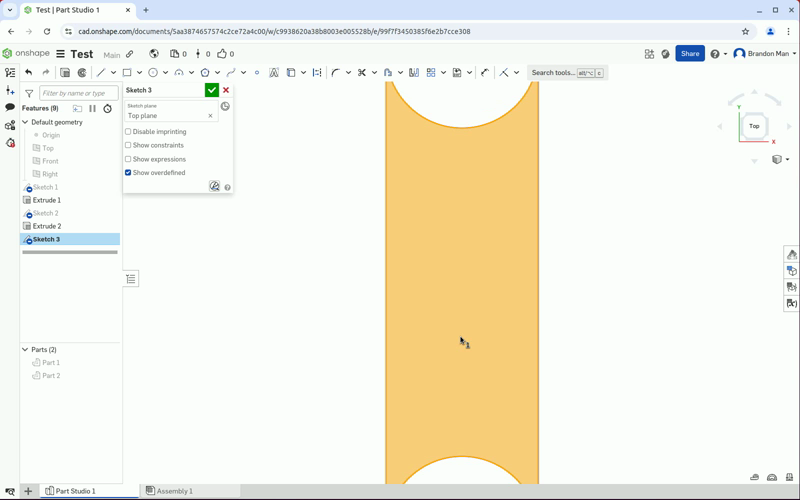
scroll(-6)
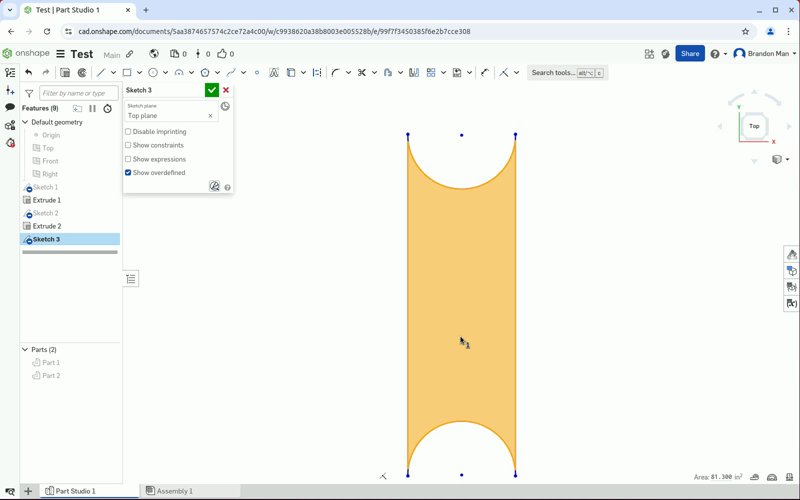
scroll(-6)
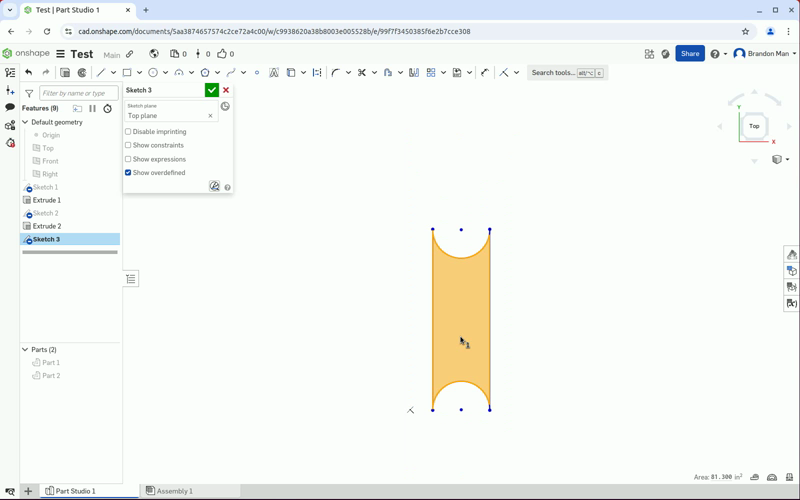
scroll(-6)
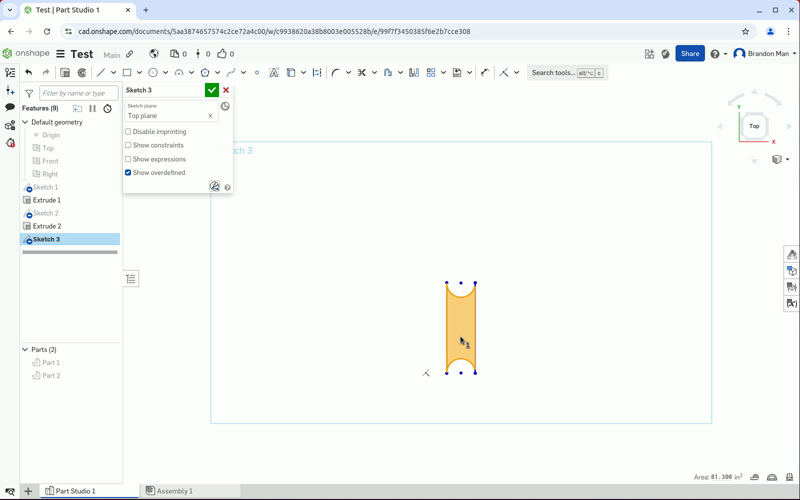
mouse_move(73, 352)
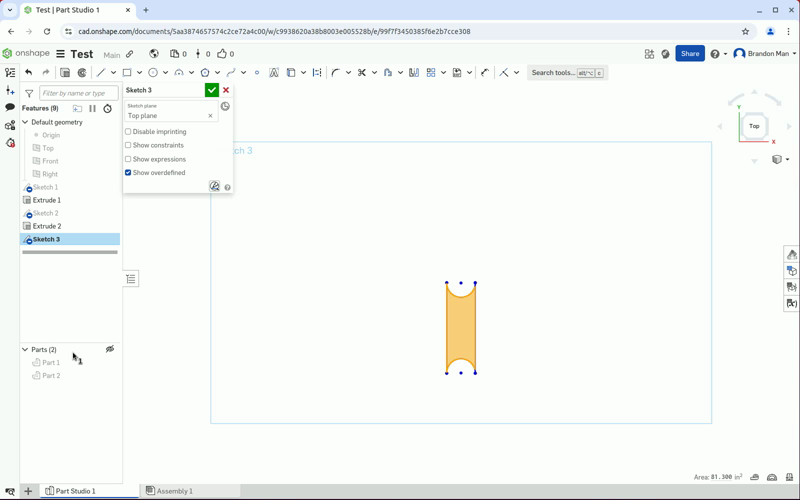
key(shift+y)
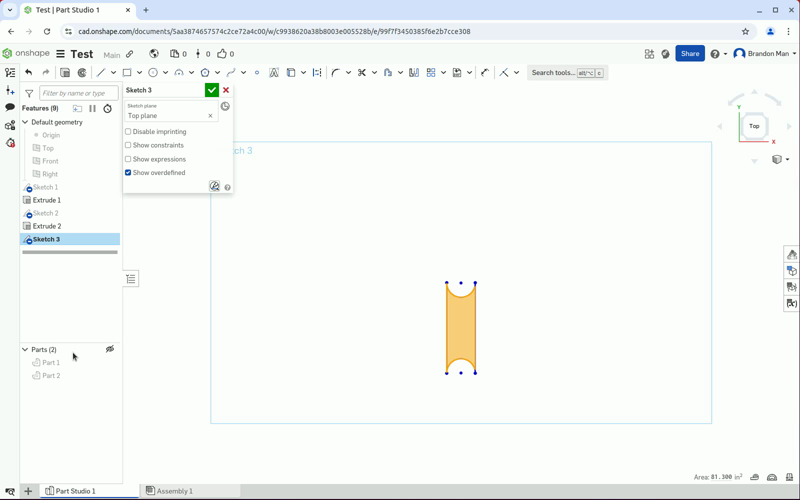
key(shift+e)
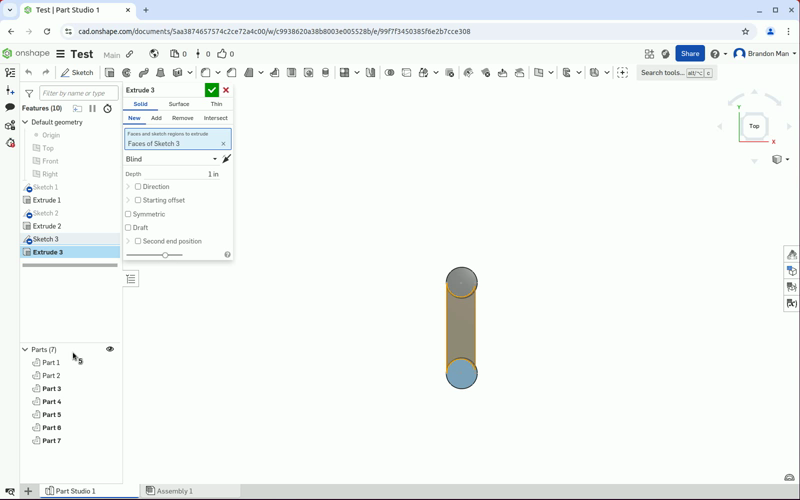
mouse_move(143, 106)
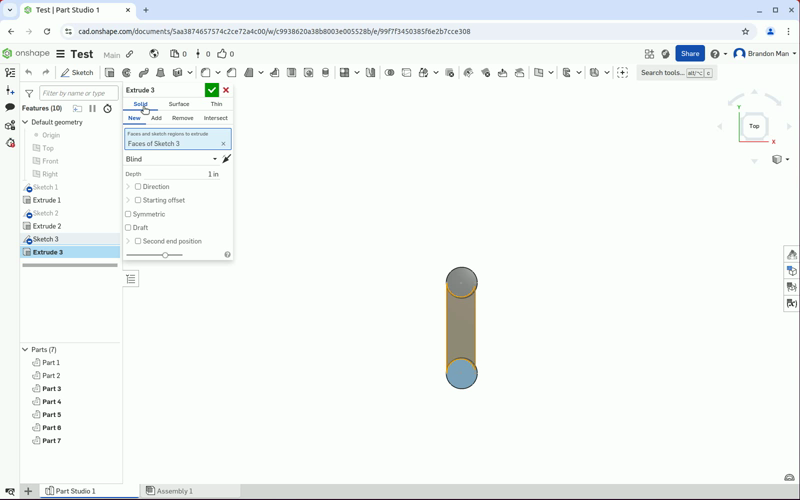
click(143, 106)
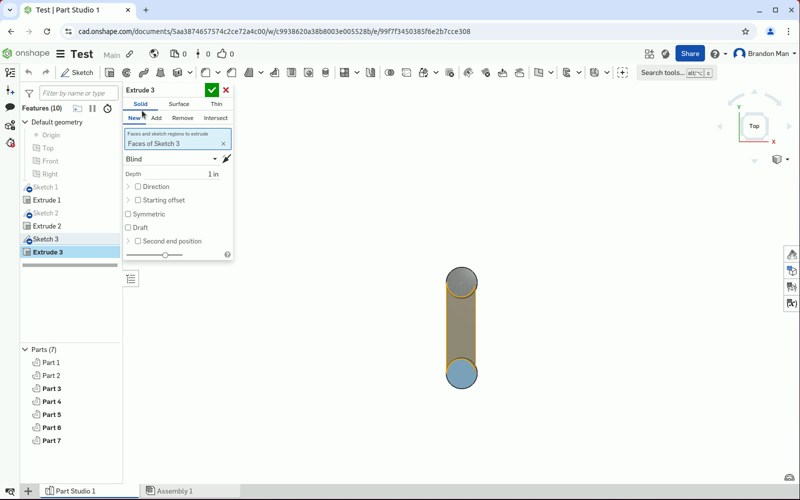
mouse_move(137, 120)
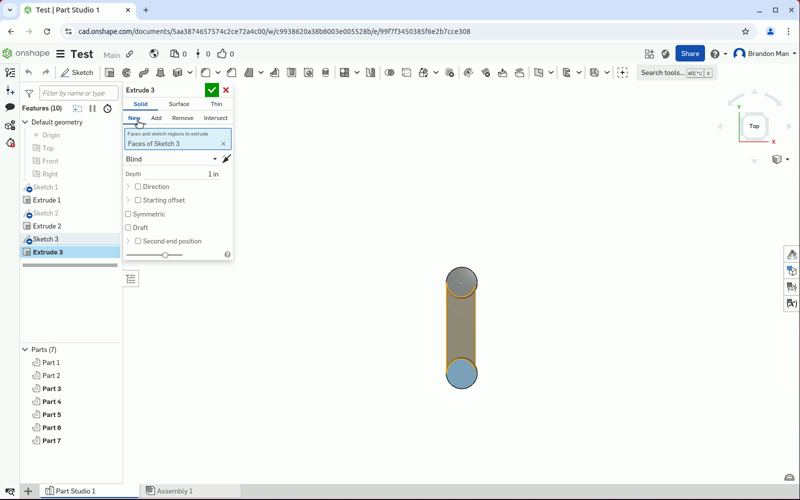
click(137, 120)
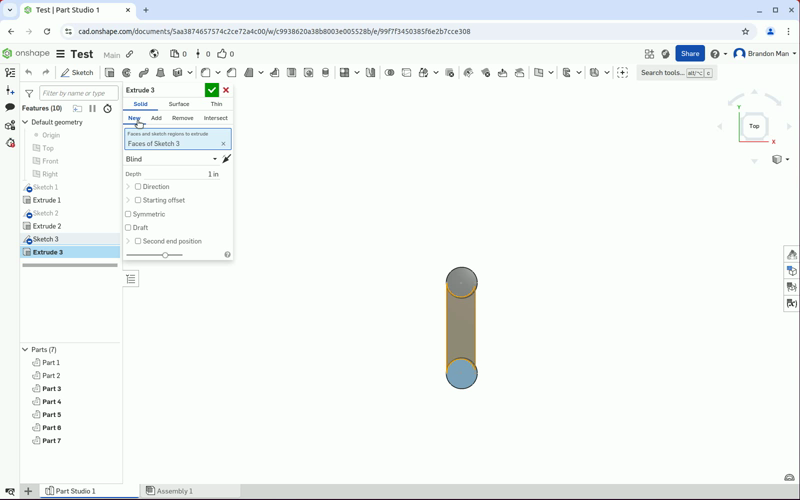
key(tab, 4)
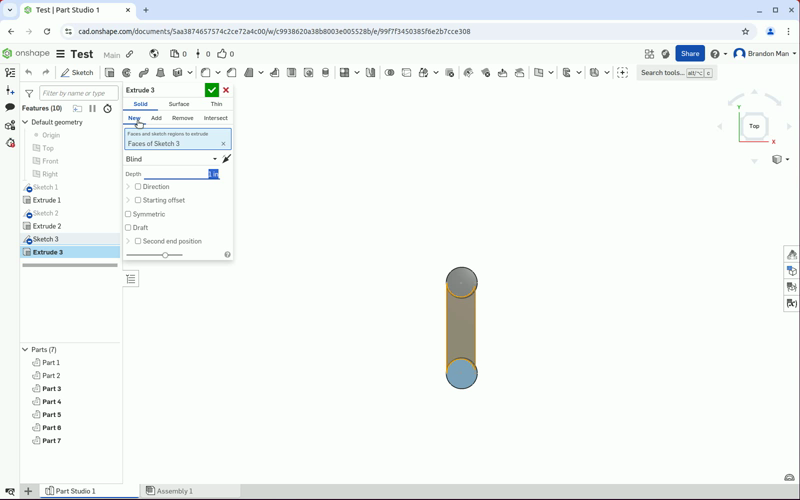
text(1.926)
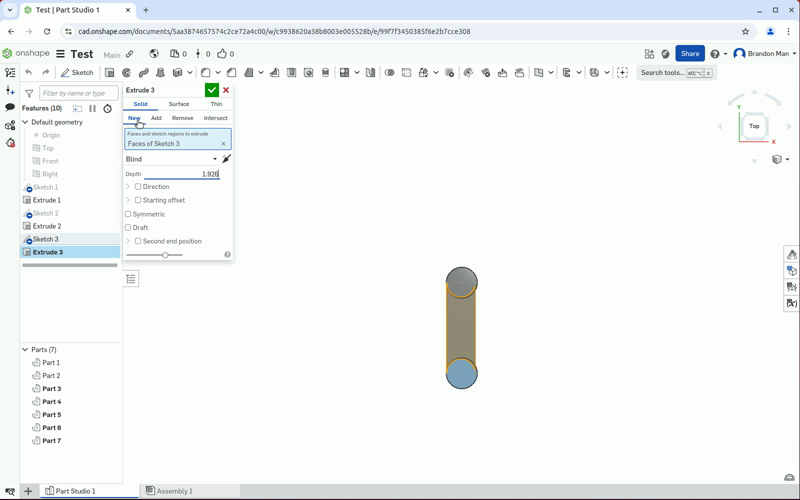
key(enter)
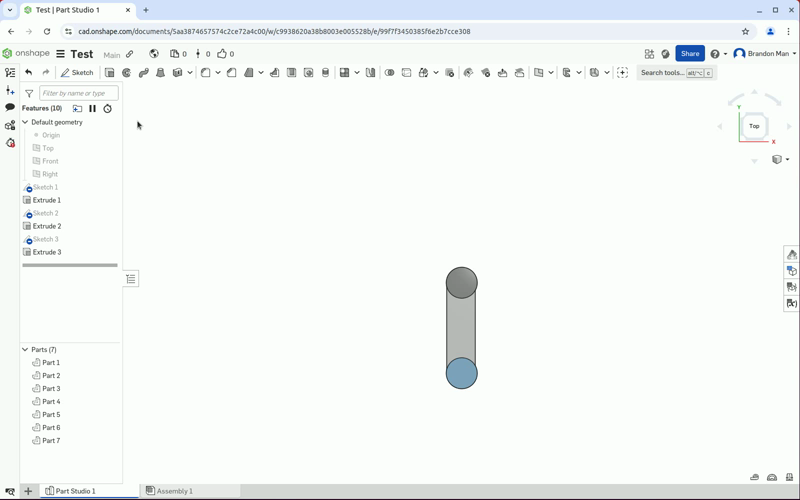
key(shift+h)
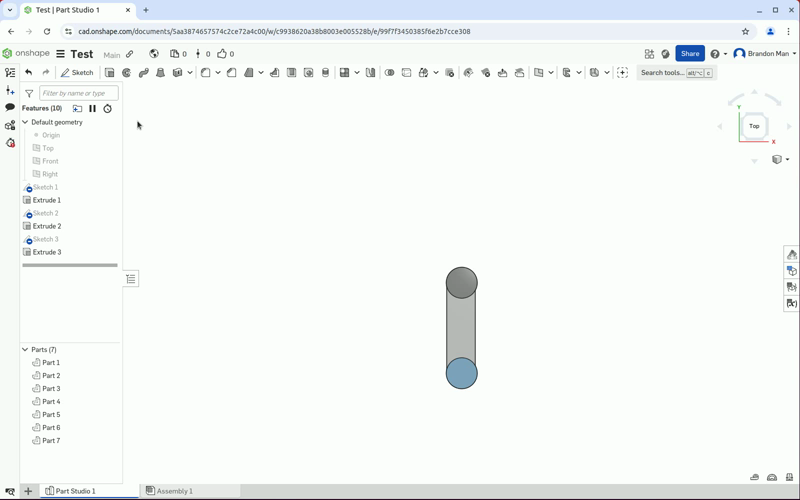
key(shift+h)
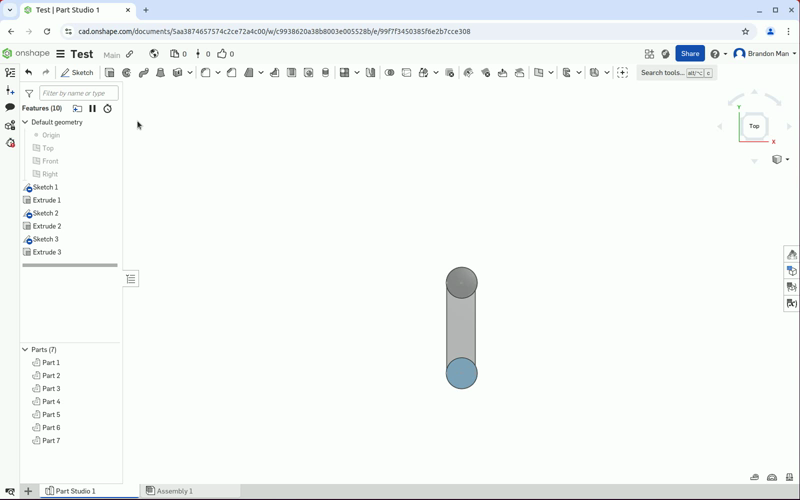
key(shift+7)
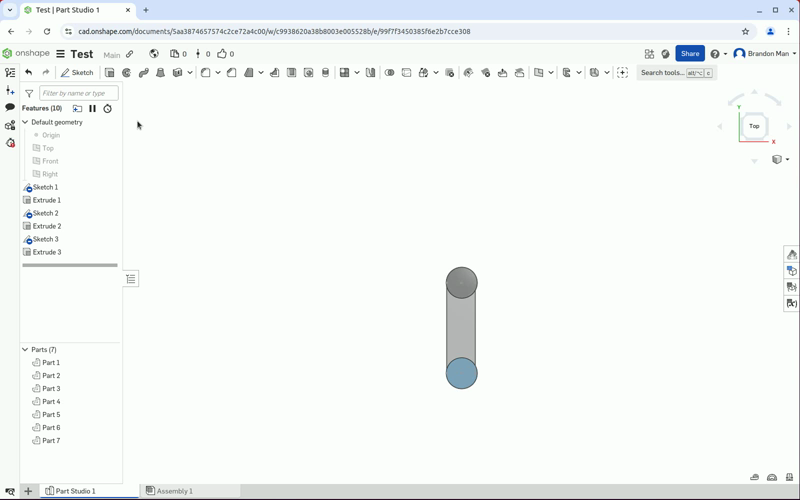
key(up, 3)
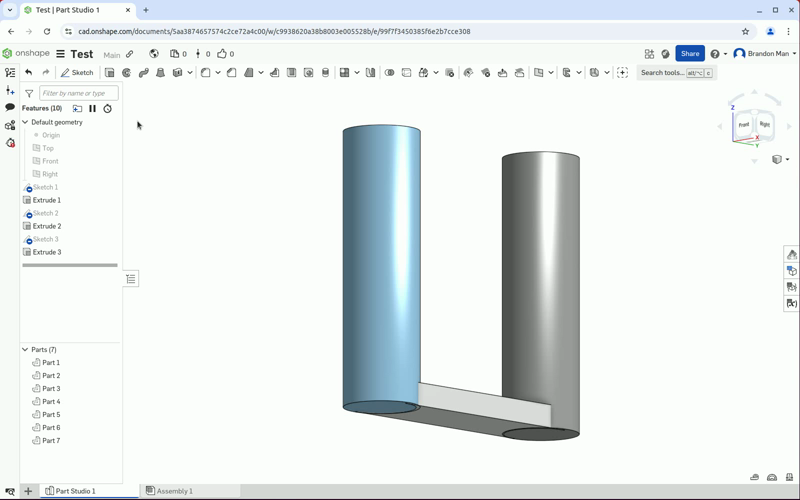
key(left, 3)
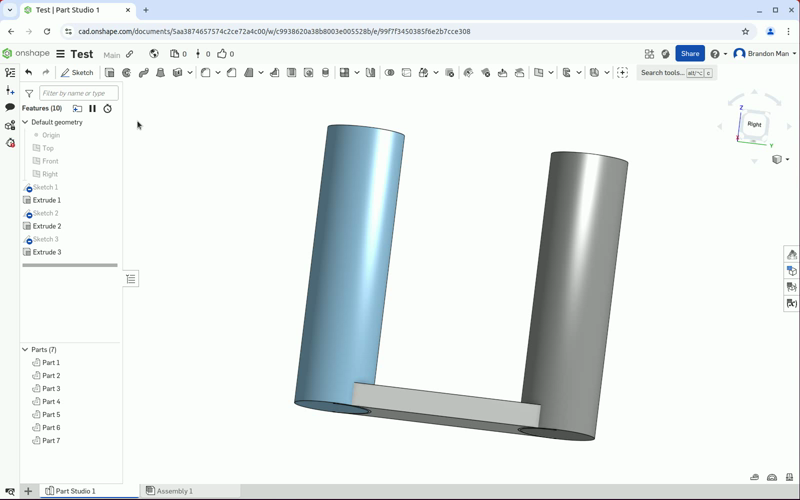
key(right, 3)
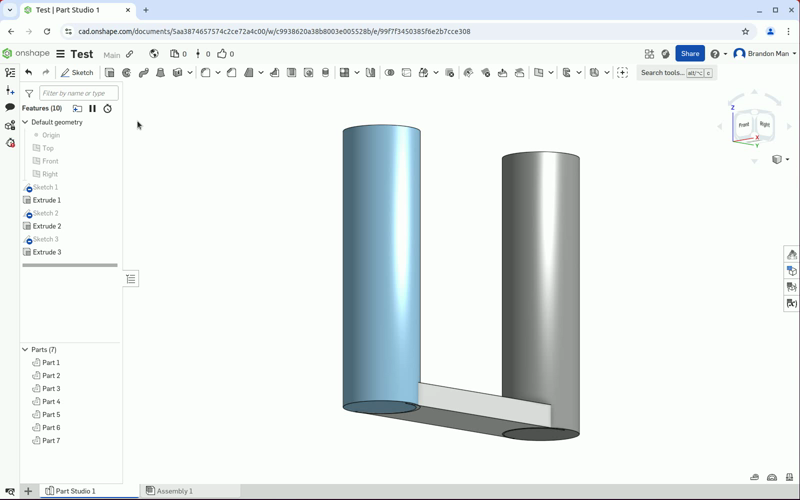
key(down, 3)
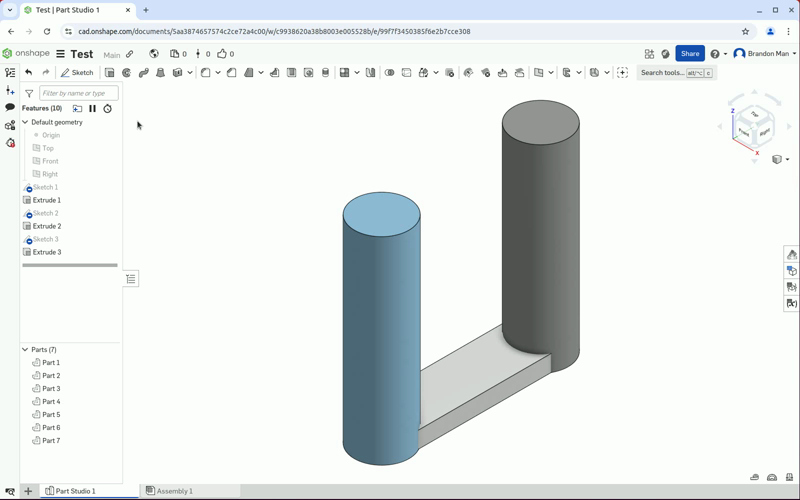
mouse_move(73, 189)
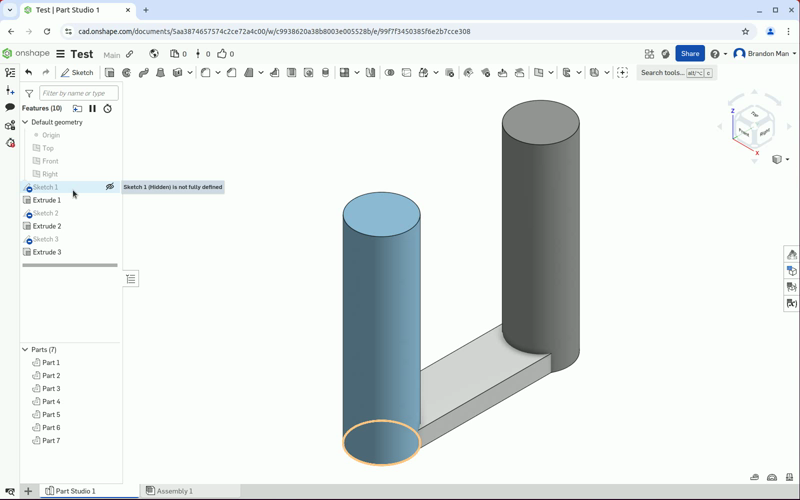
click(73, 189)